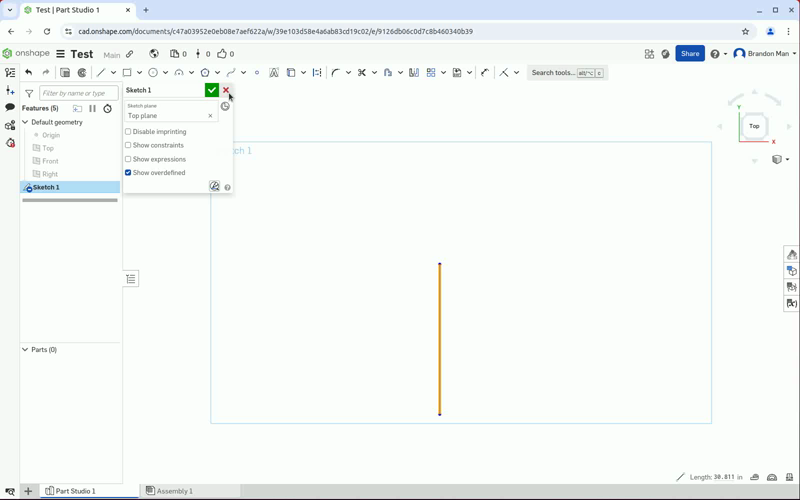
key(shift+h)
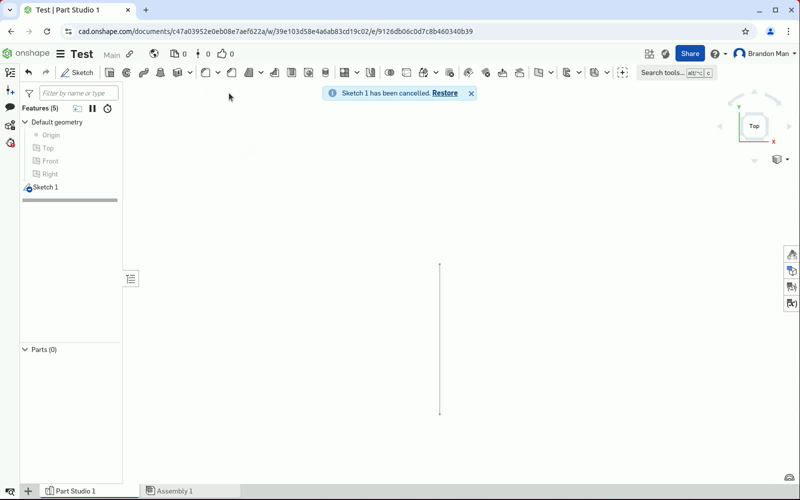
key(shift+s)
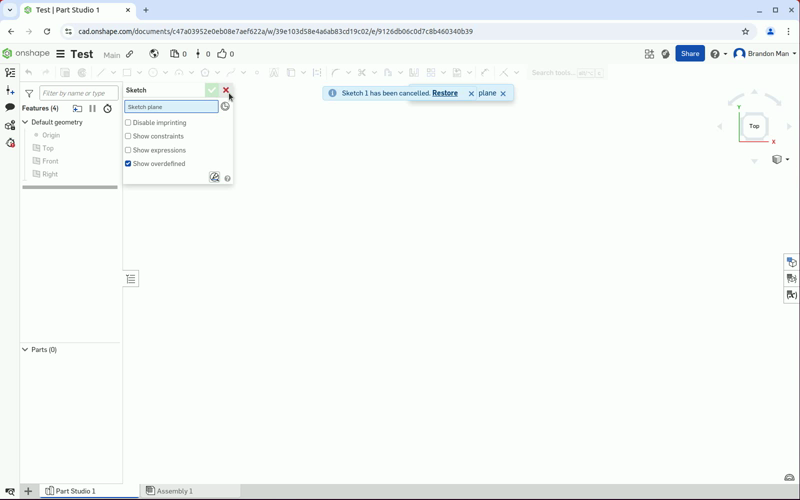
mouse_move(73, 150)
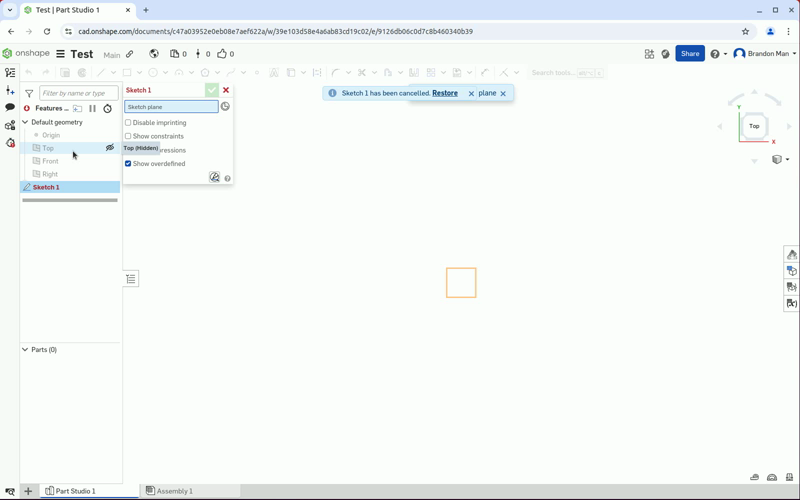
click(73, 150)
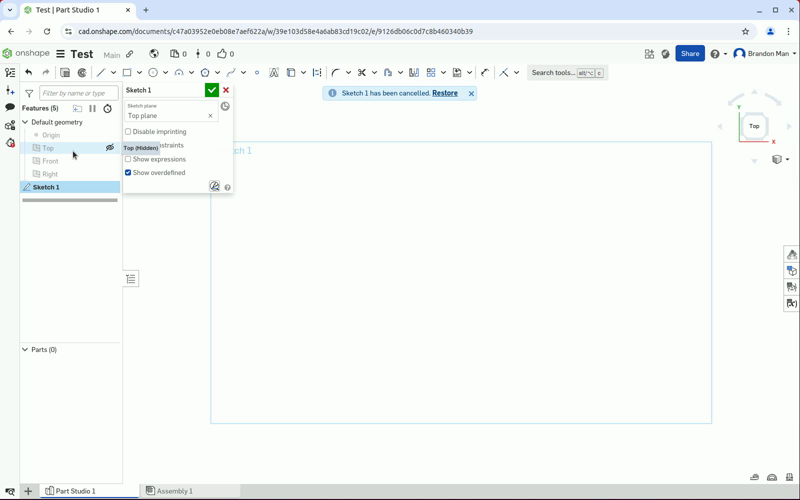
mouse_move(73, 352)
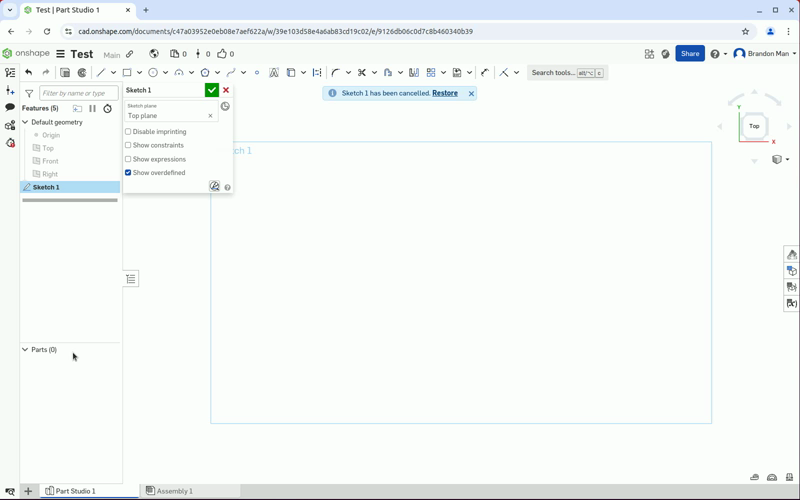
key(y)
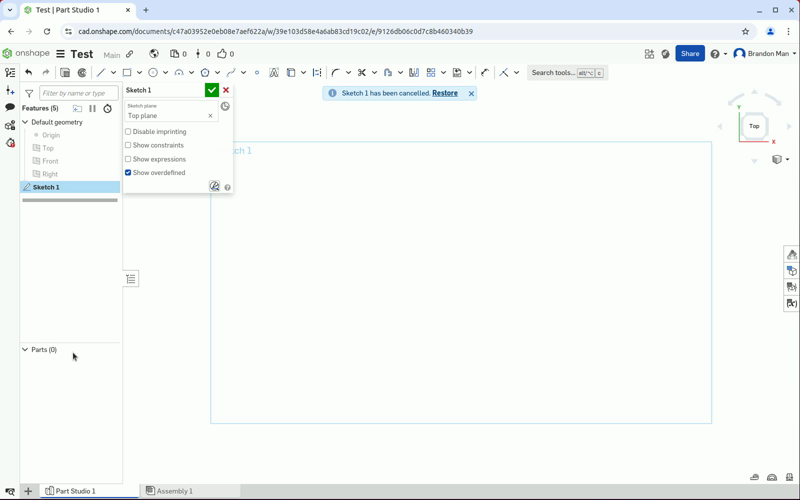
key(l)
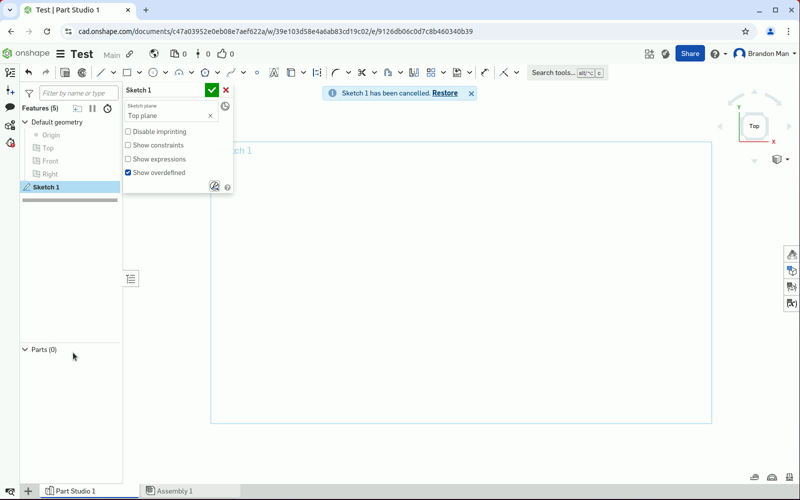
key_down(shift)
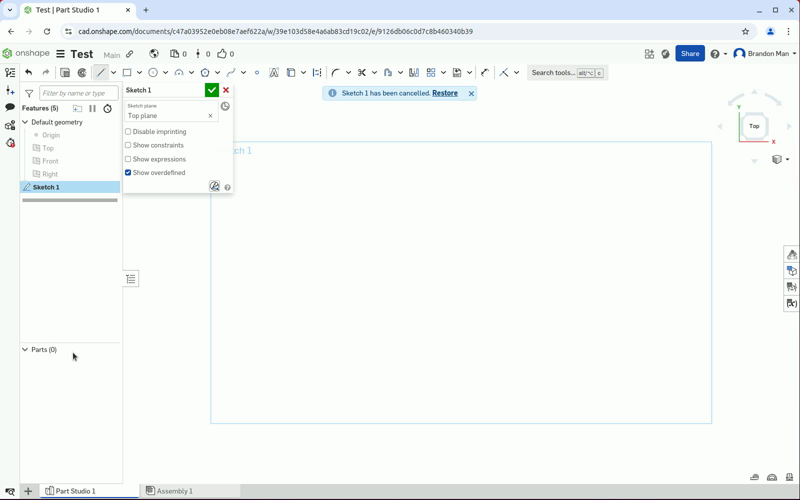
mouse_move(410, 282)
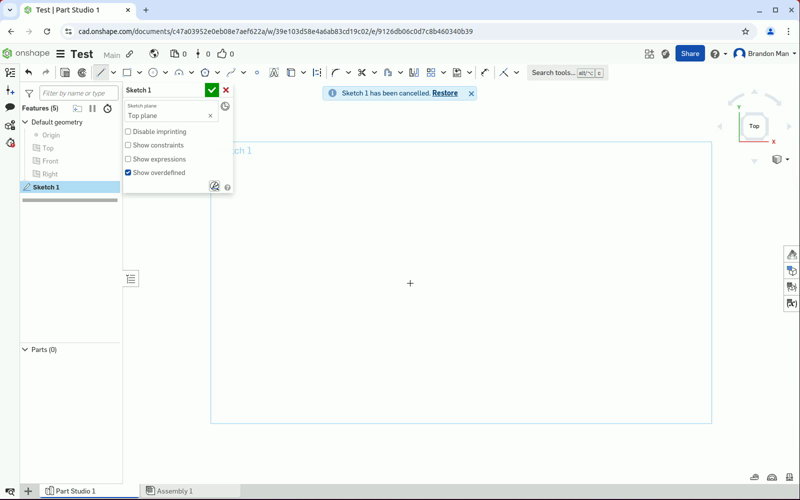
click(410, 282)
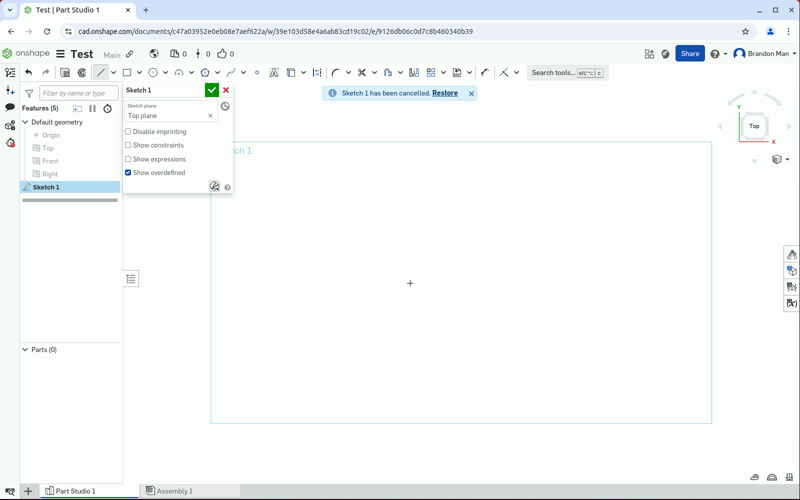
key_up(shift)
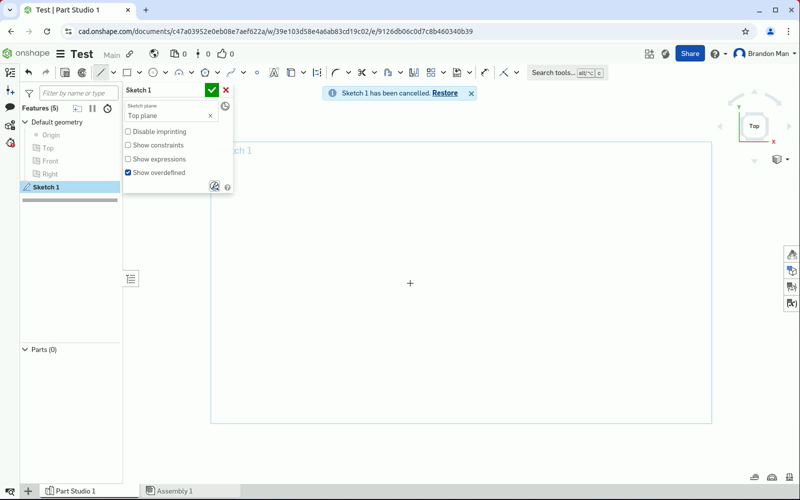
key_down(shift)
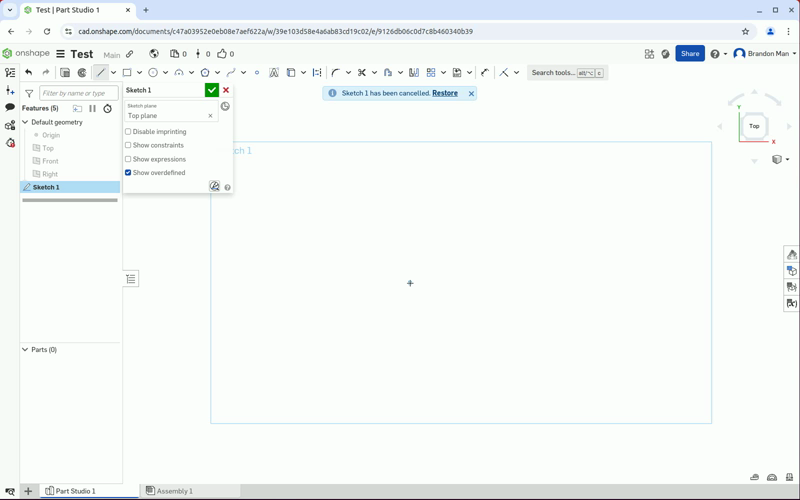
mouse_move(511, 282)
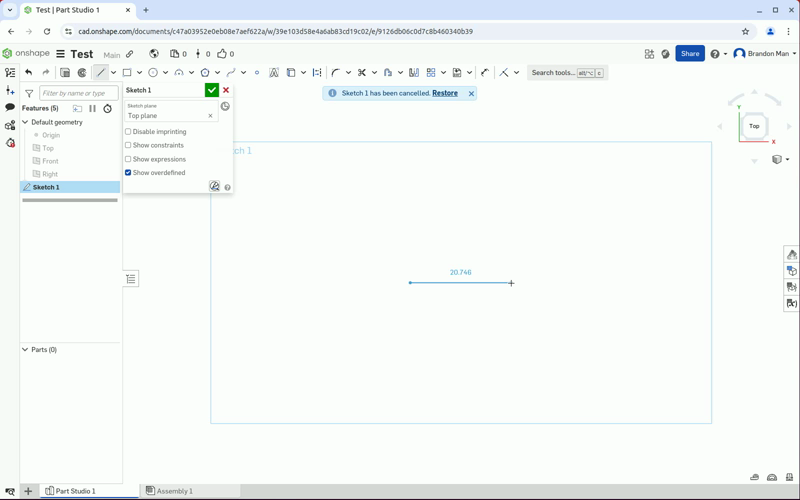
click(511, 282)
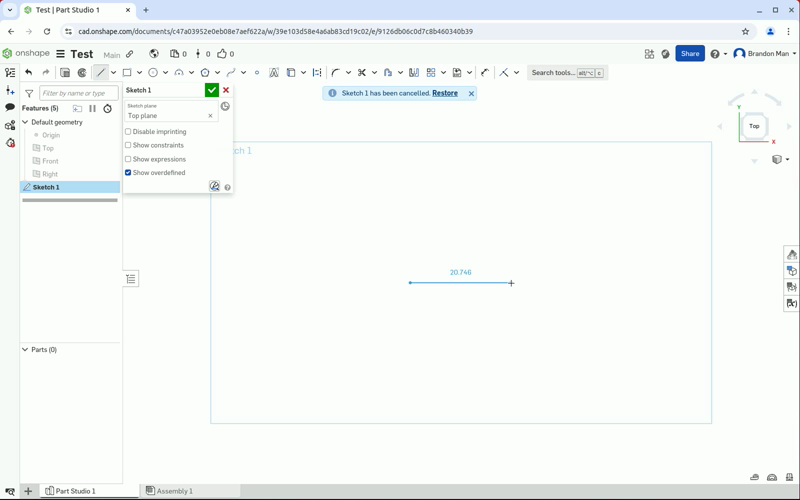
key_up(shift)
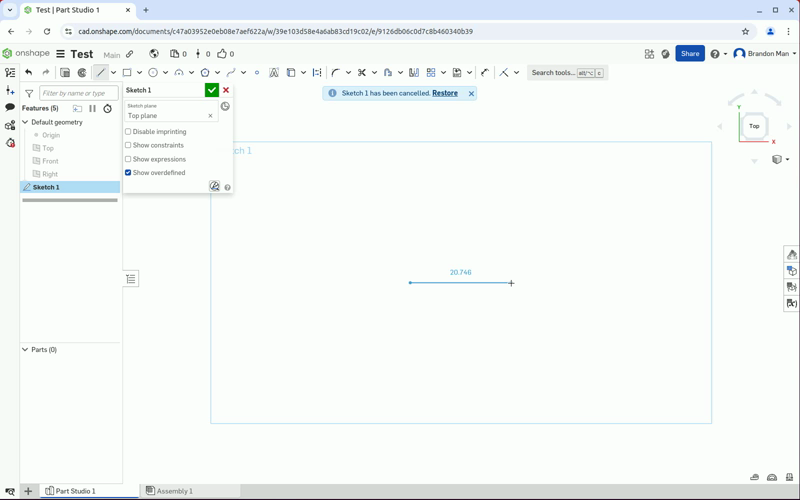
key_down(shift)
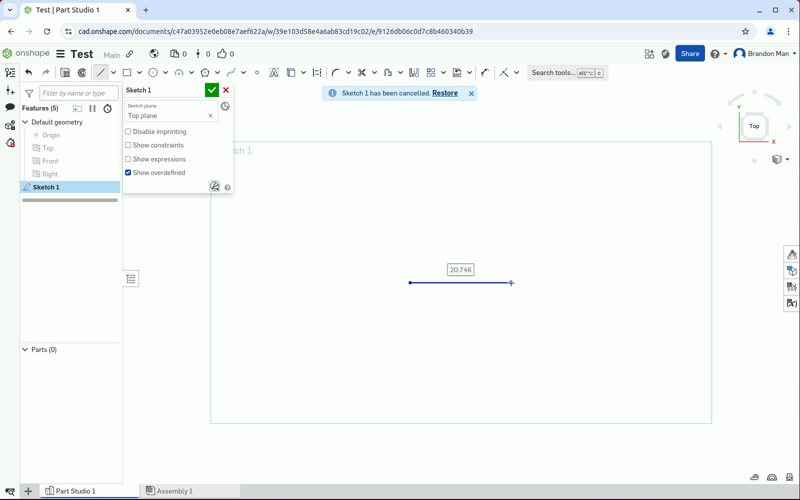
mouse_move(511, 207)
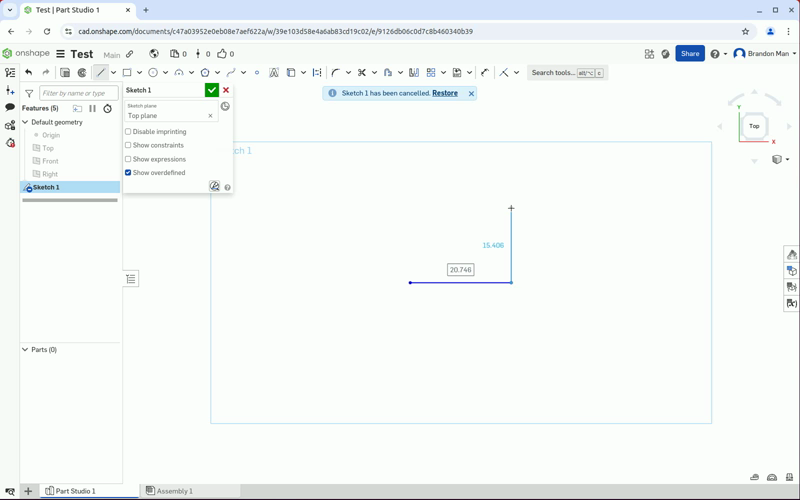
click(511, 207)
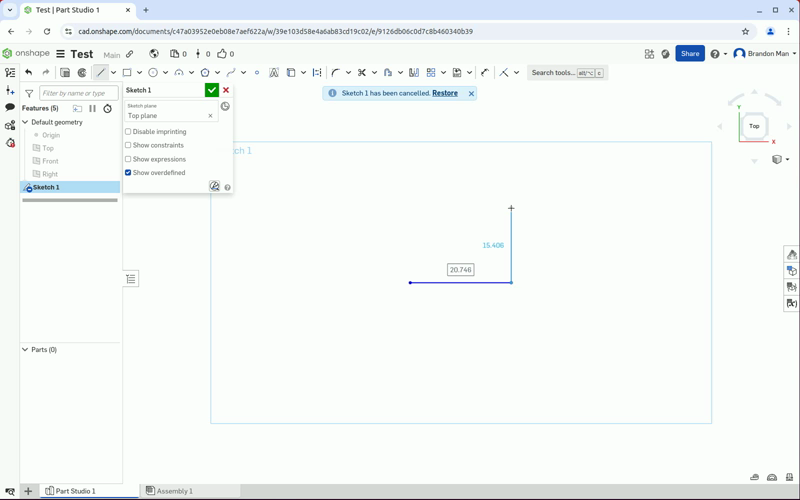
key_up(shift)
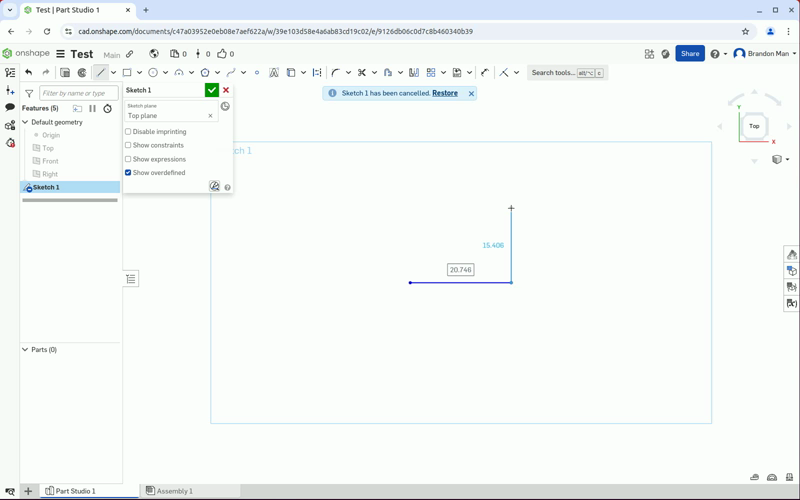
key_down(shift)
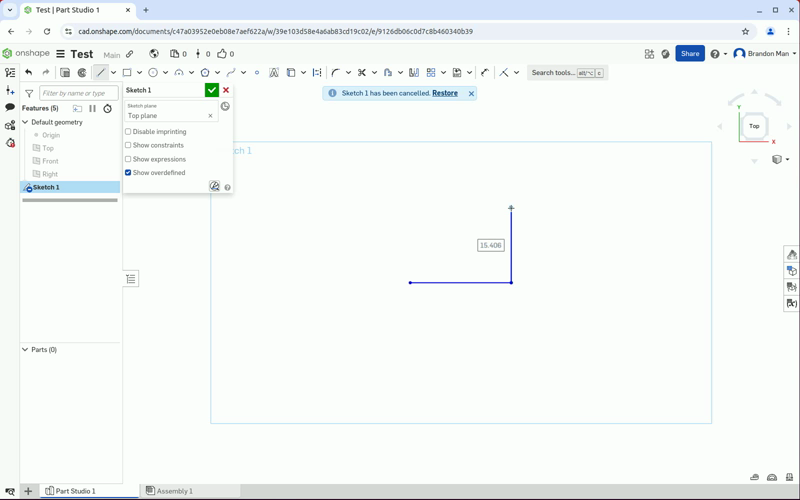
mouse_move(410, 207)
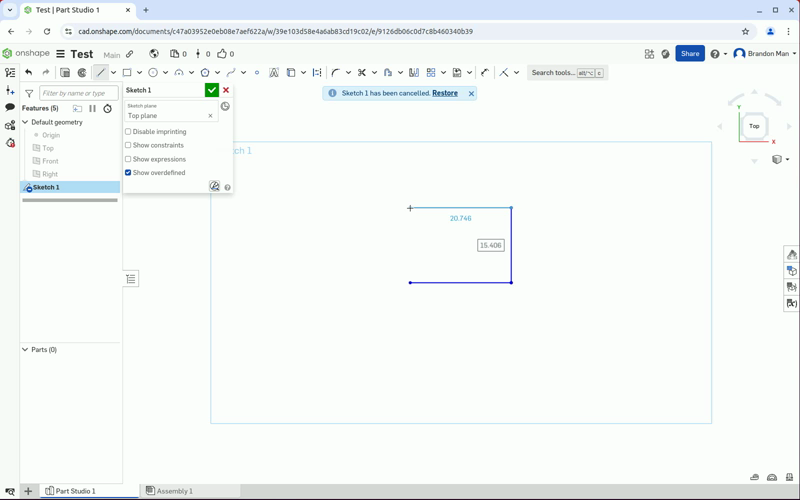
click(410, 207)
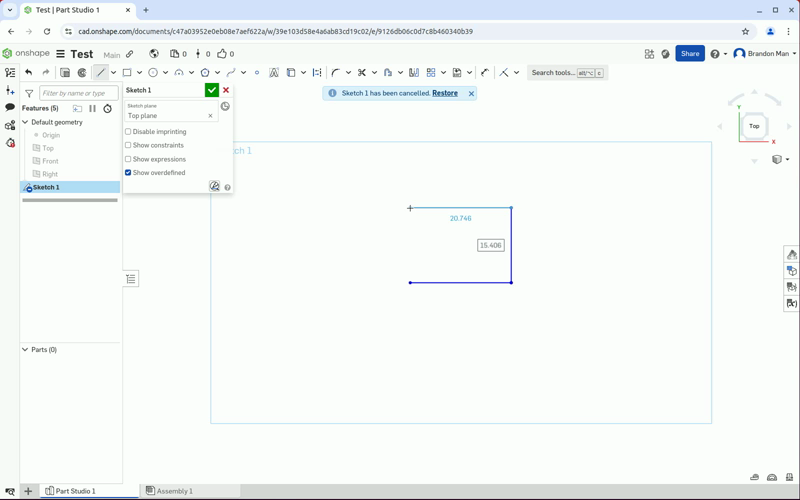
key_up(shift)
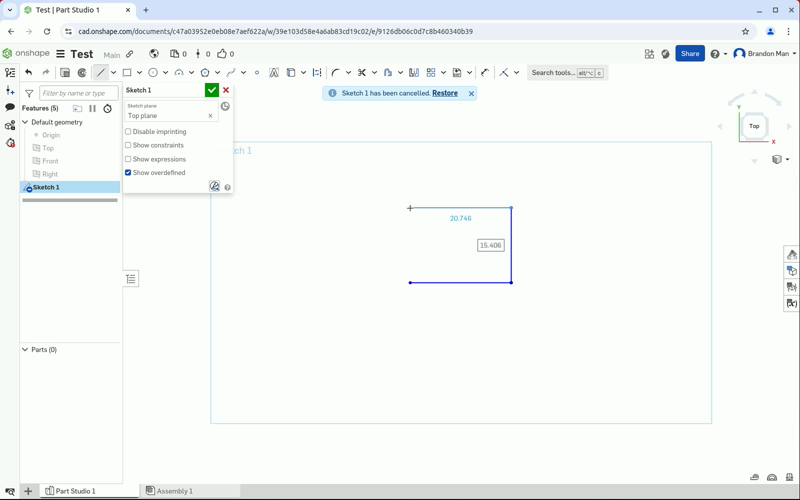
key_down(shift)
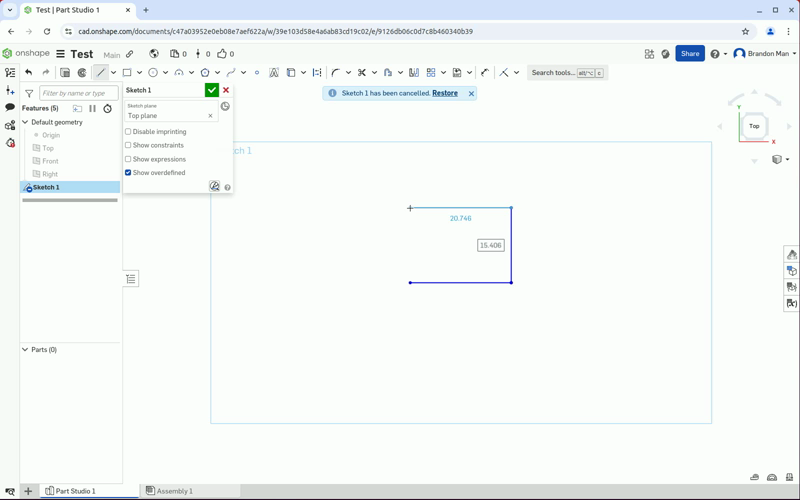
mouse_move(410, 282)
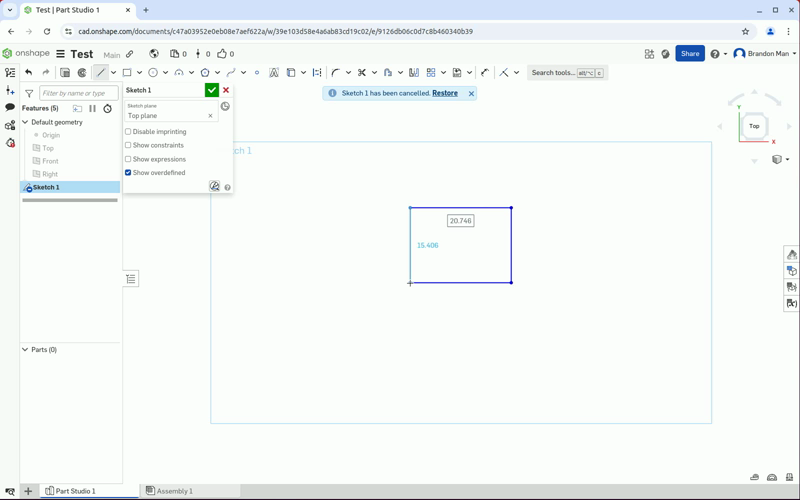
key_up(shift)
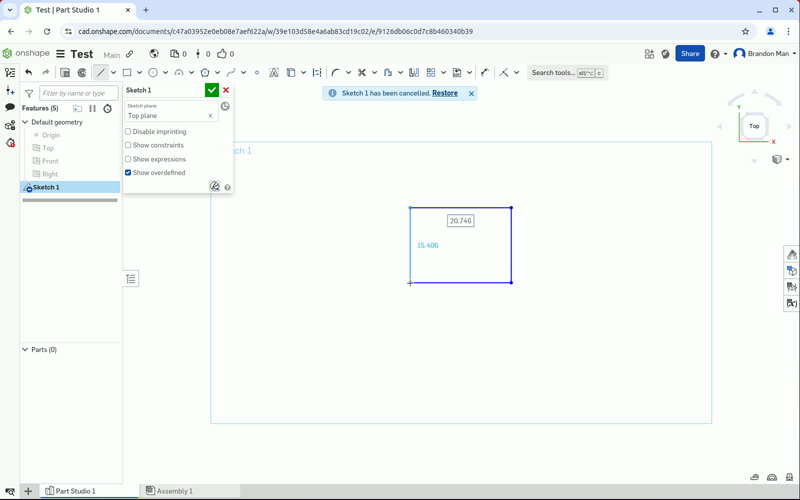
click(410, 282)
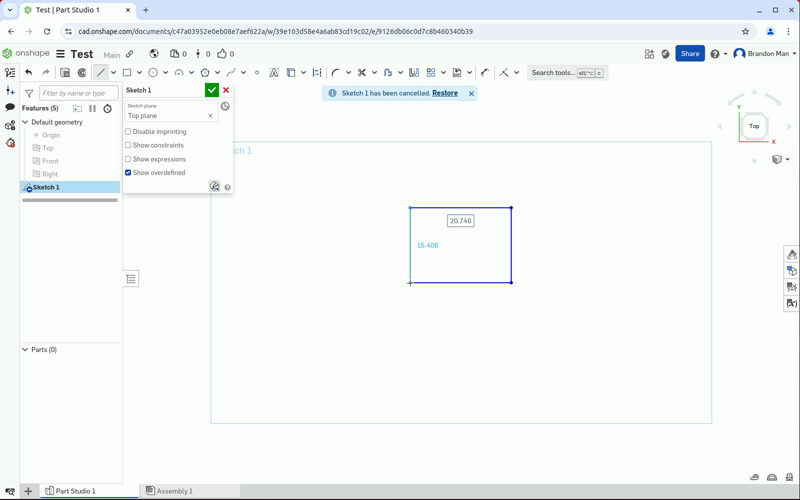
key(esc)
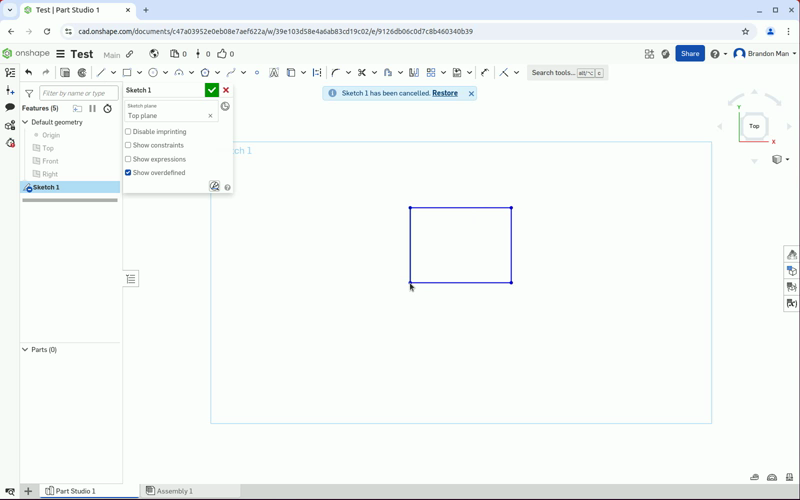
mouse_move(419, 216)
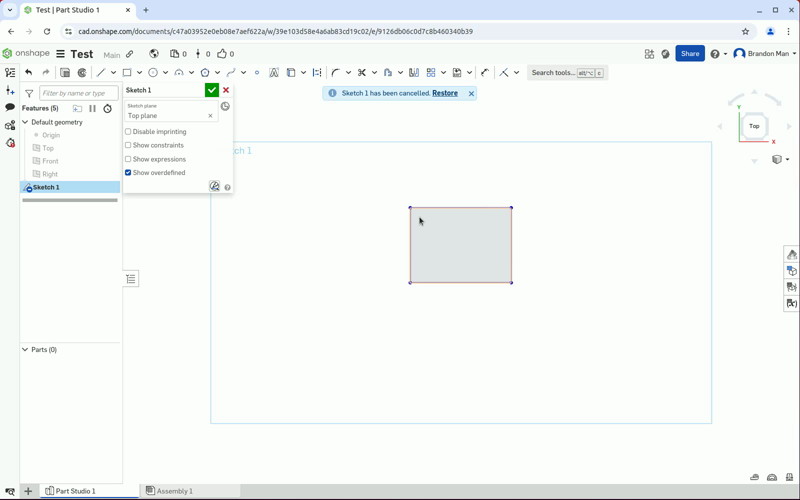
click(419, 216)
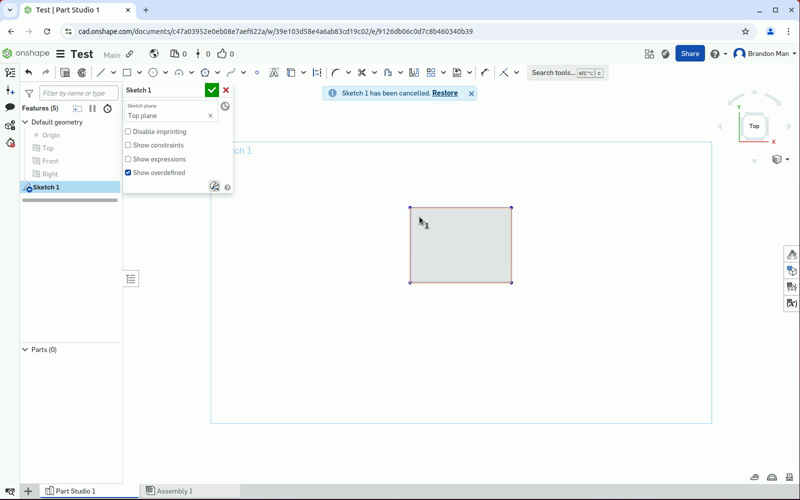
mouse_move(73, 352)
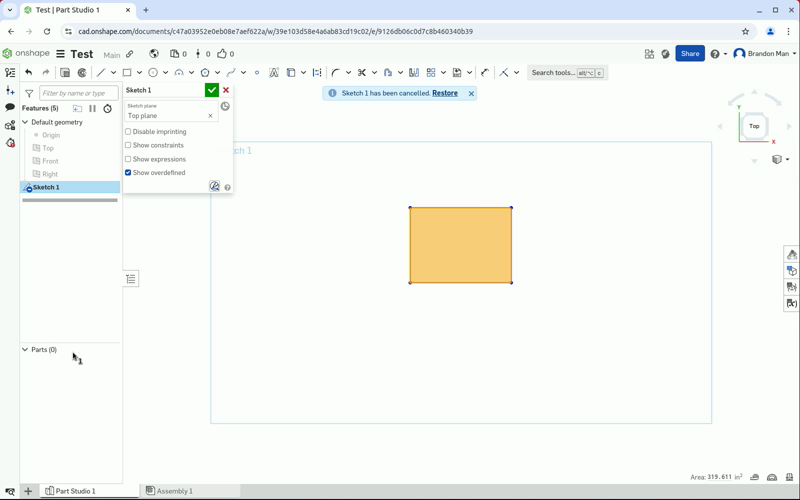
key(shift+y)
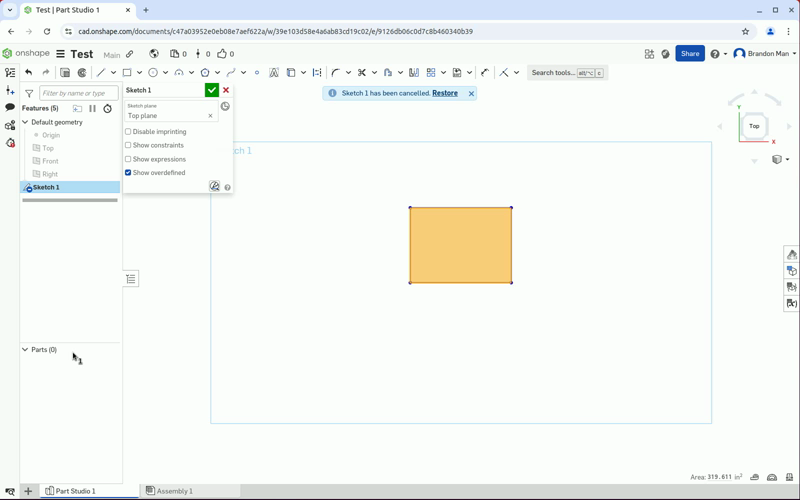
key(shift+e)
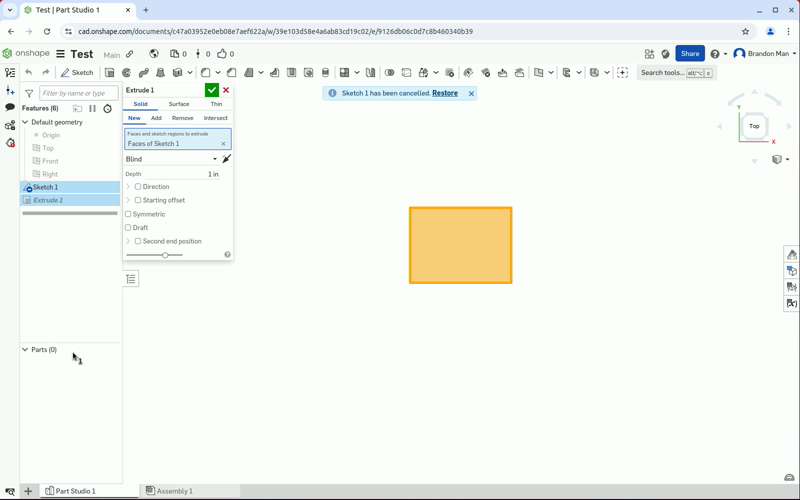
mouse_move(143, 106)
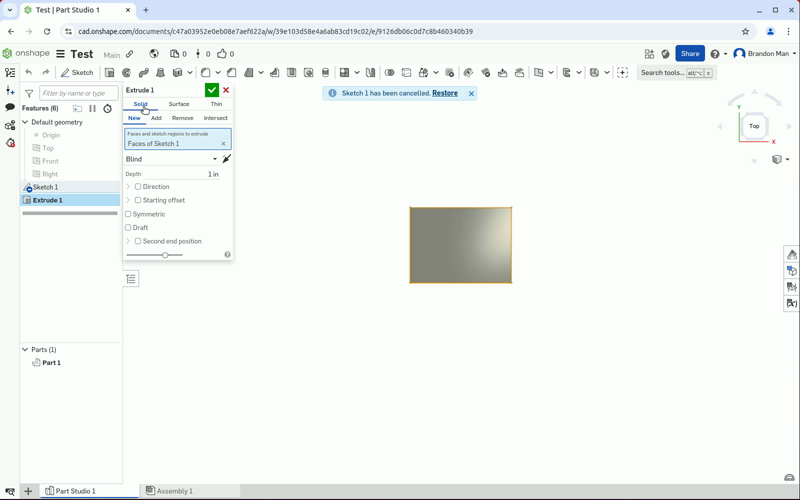
click(143, 106)
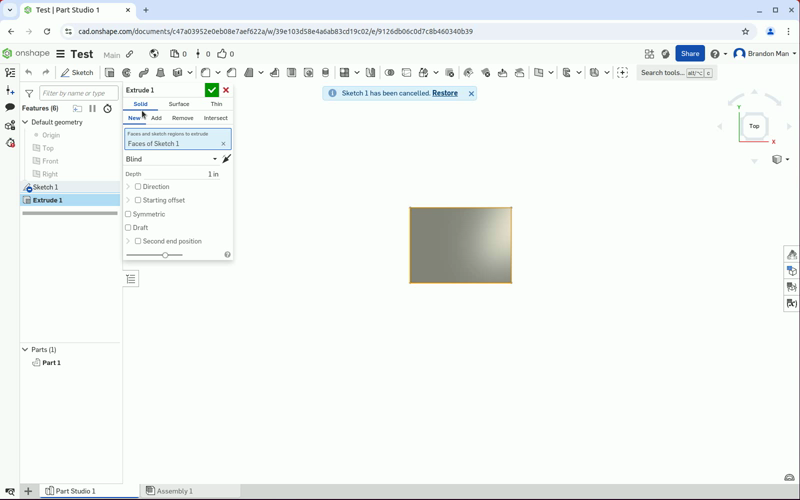
mouse_move(137, 120)
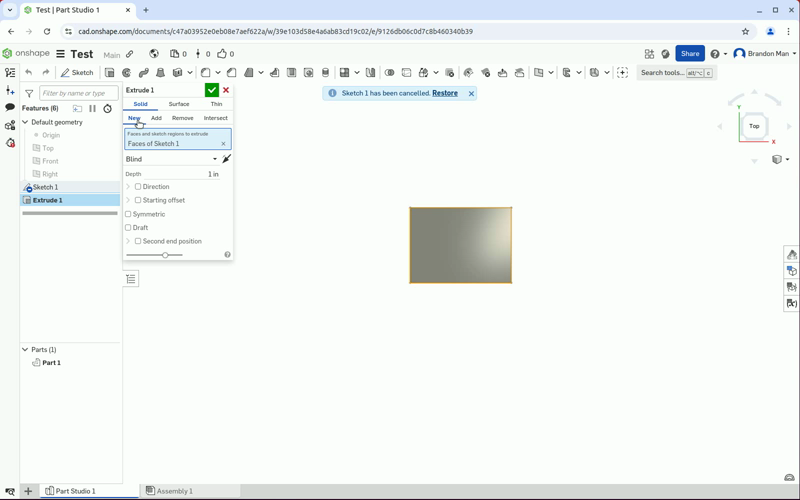
click(137, 120)
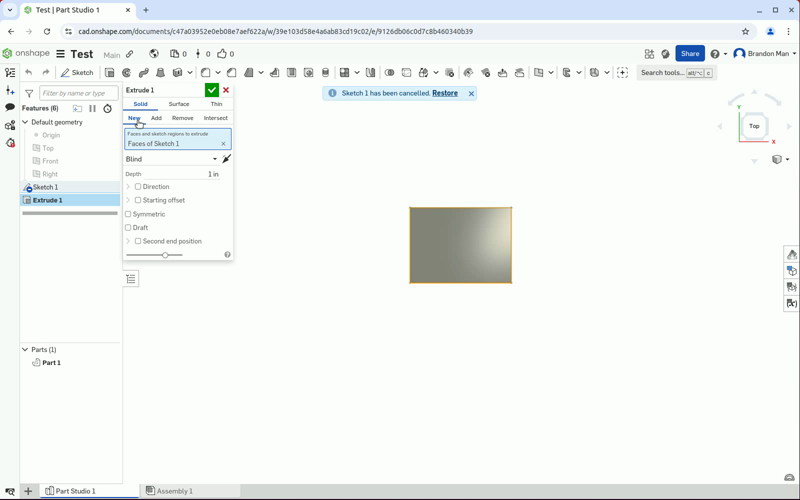
key(tab, 4)
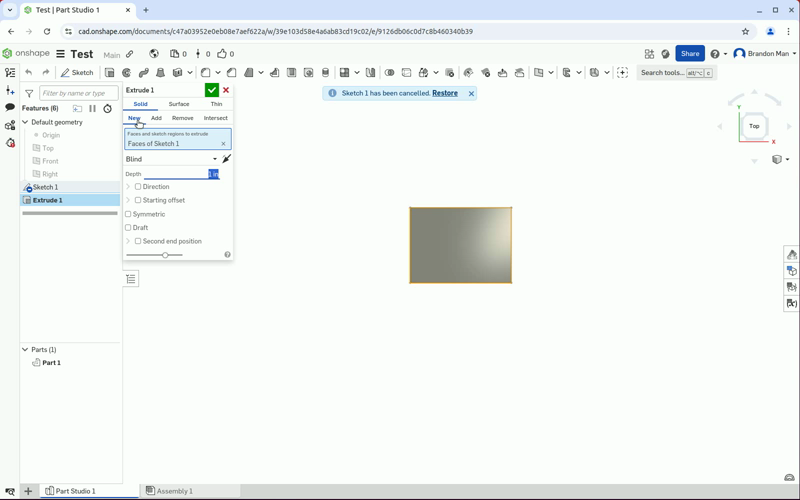
text(0.241)
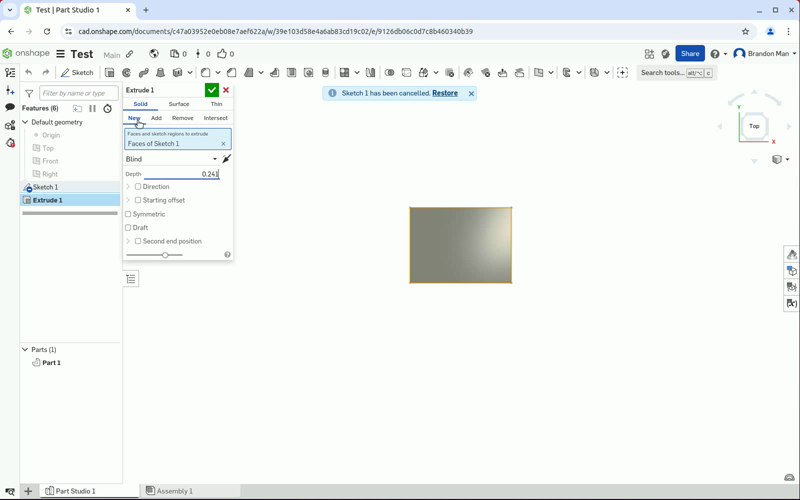
key(enter)
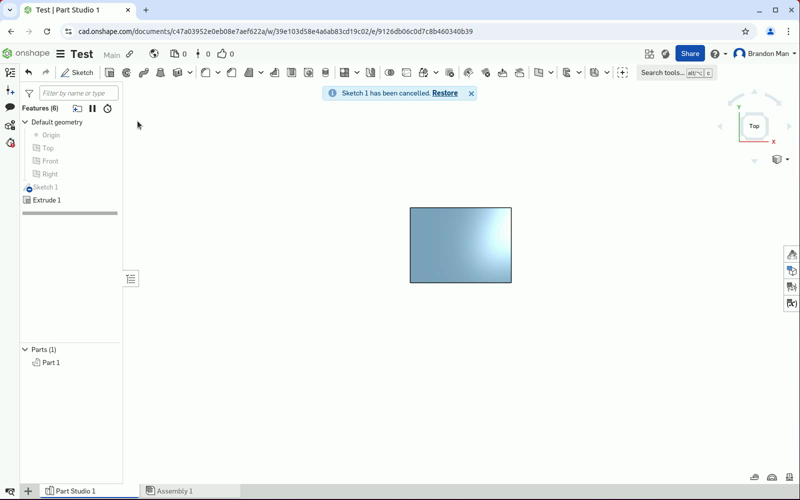
key(shift+h)
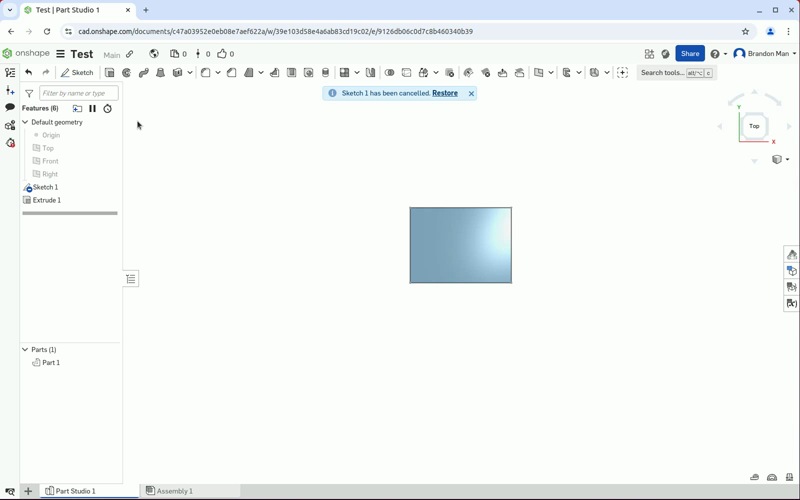
key(shift+h)
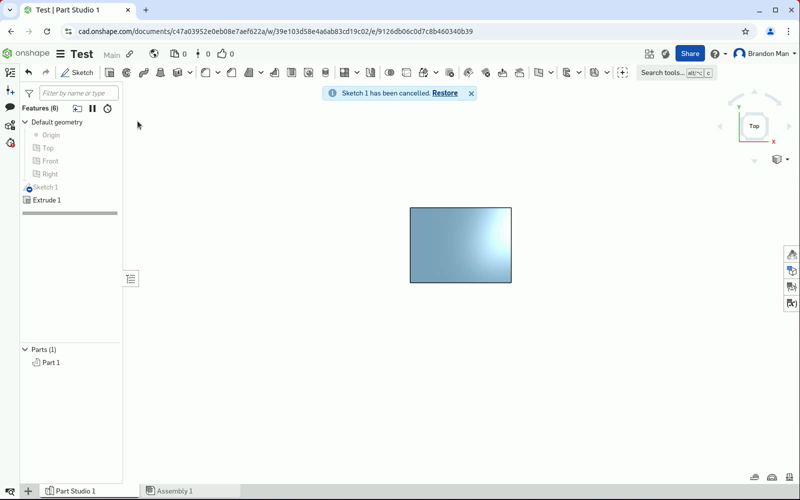
mouse_move(73, 189)
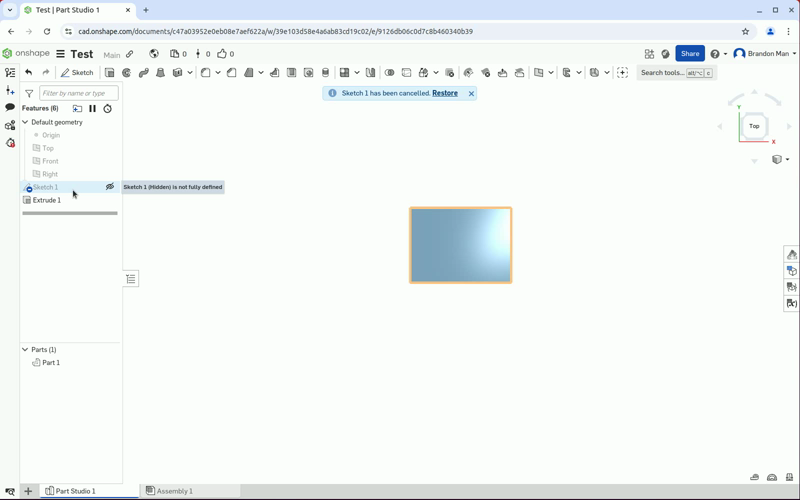
click(73, 189)
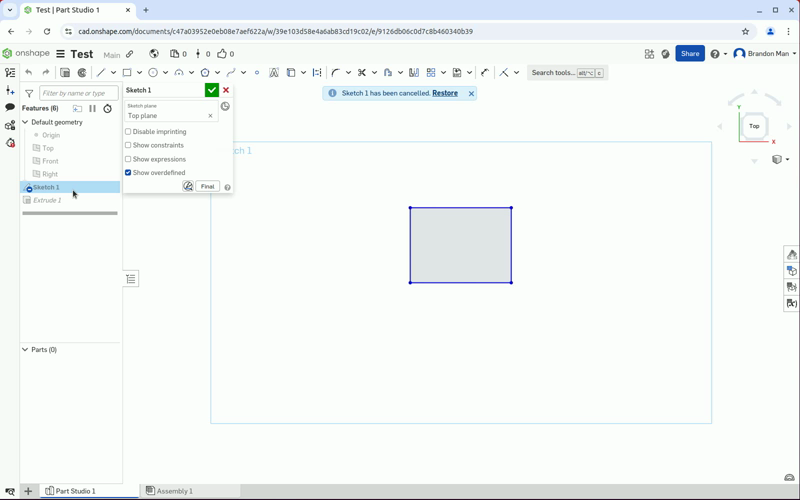
mouse_move(229, 92)
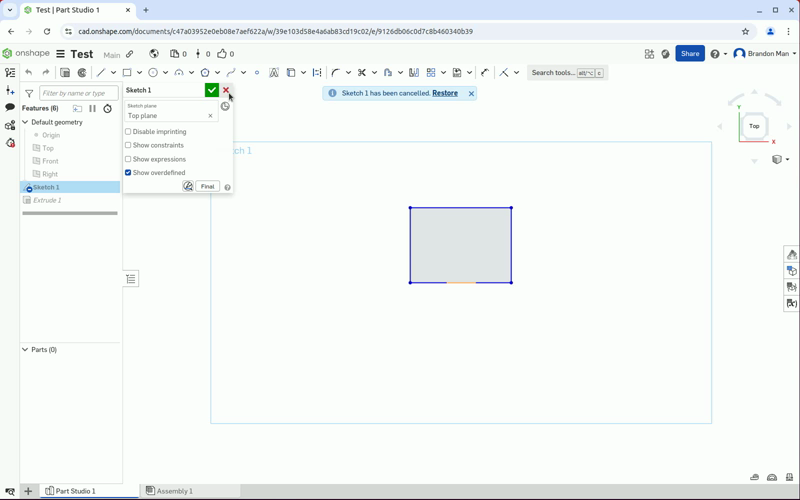
click(229, 92)
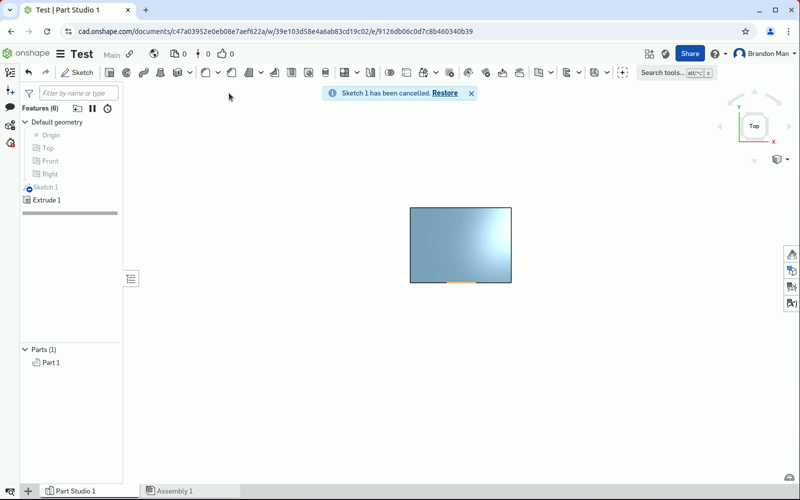
mouse_move(541, 75)
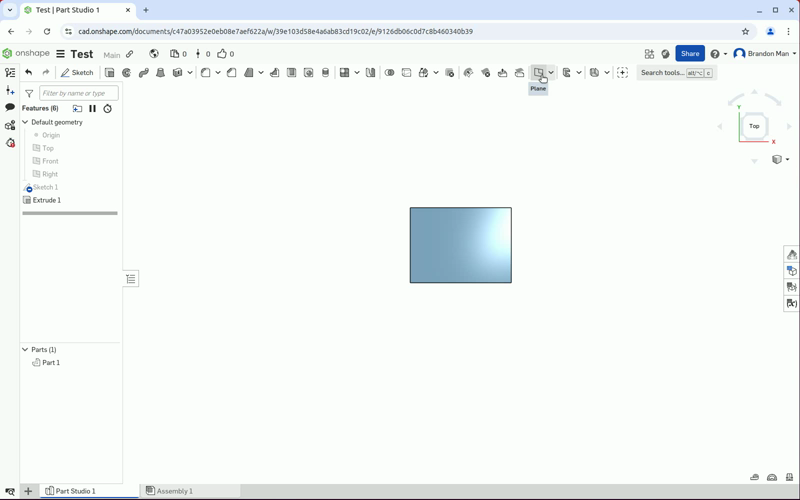
click(541, 75)
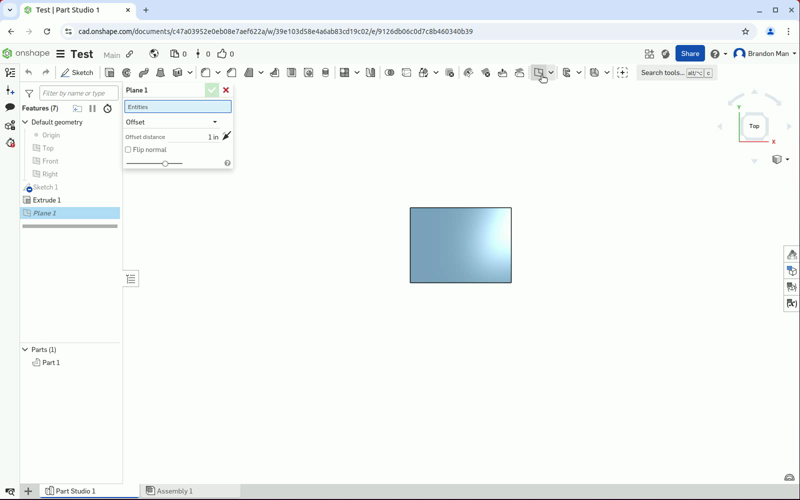
mouse_move(73, 150)
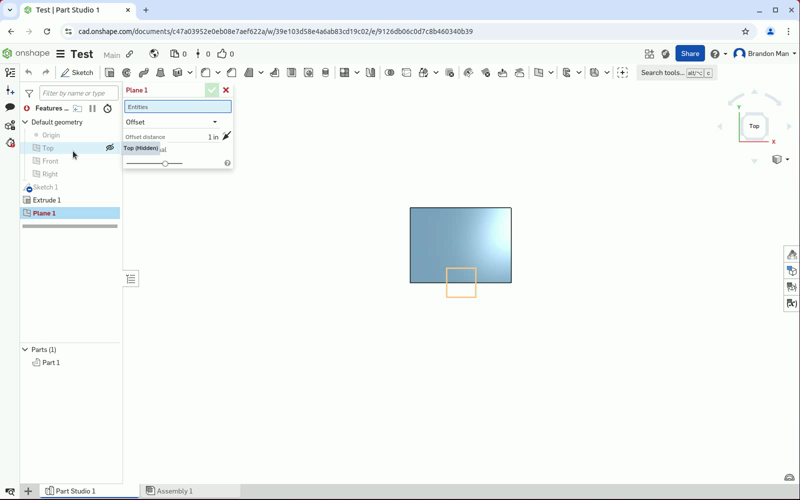
click(73, 150)
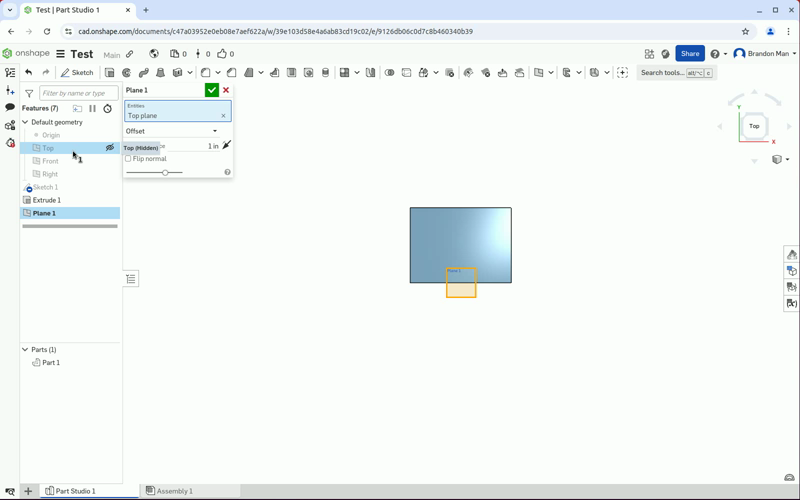
key(tab, 2)
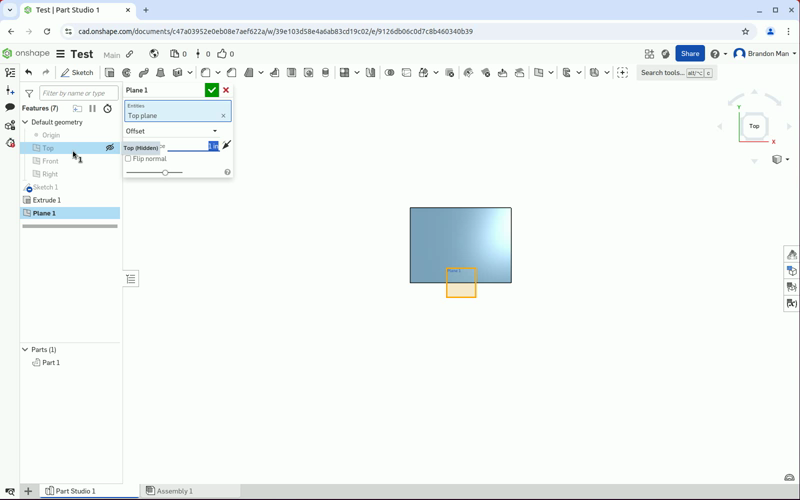
text(0.246)
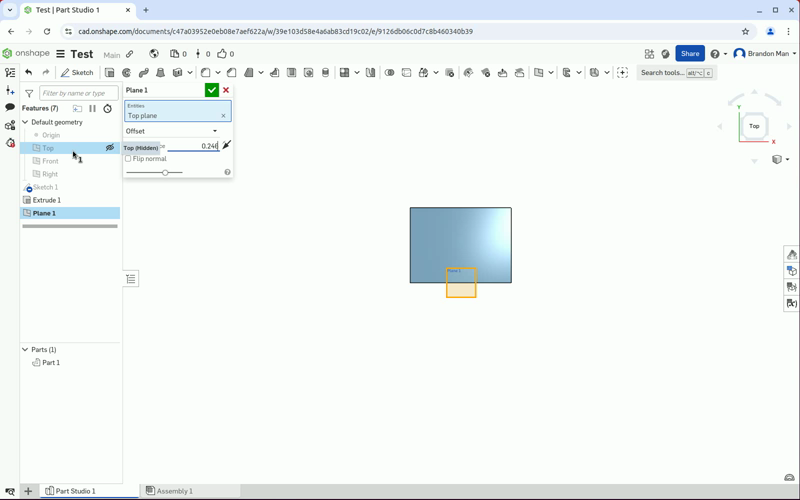
key(enter, 2)
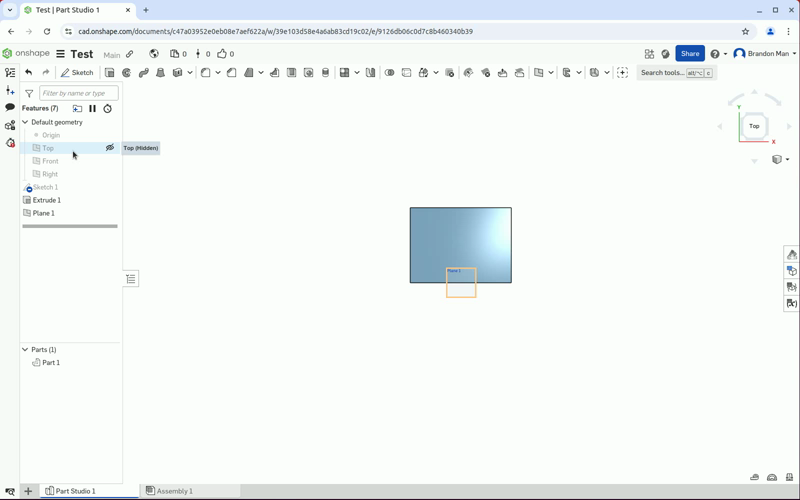
key(shift+s)
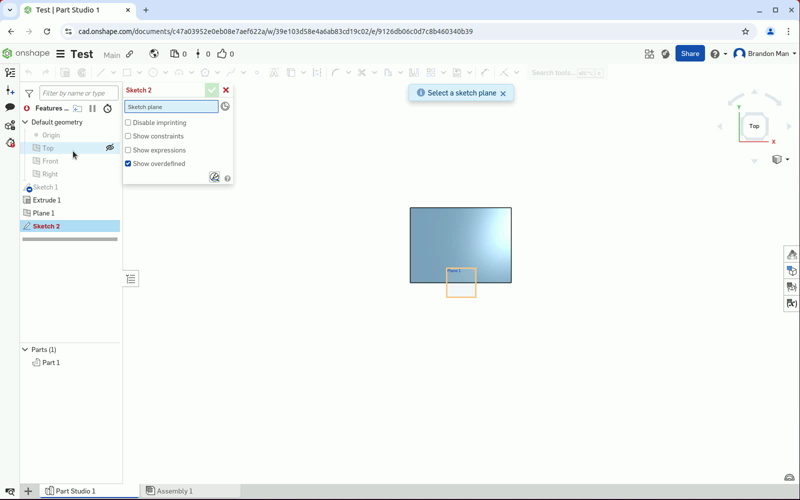
mouse_move(73, 215)
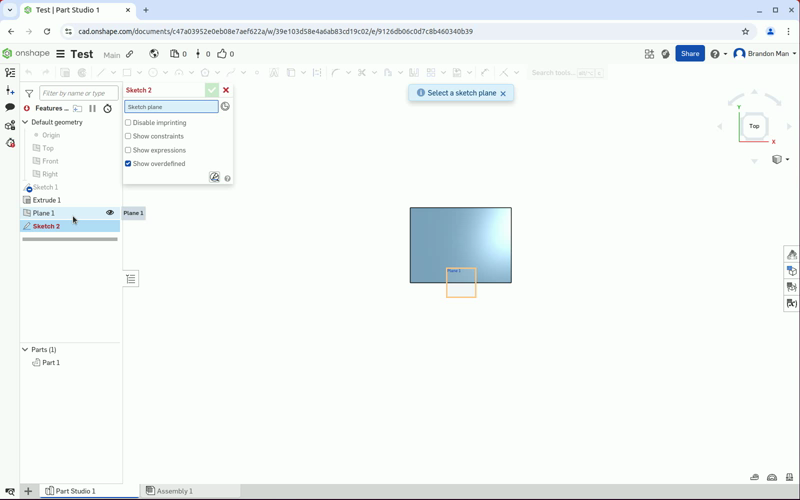
click(73, 215)
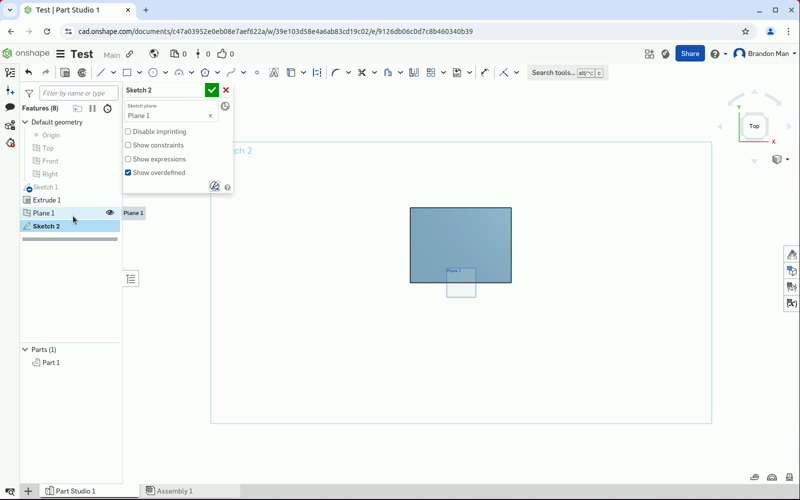
mouse_move(73, 352)
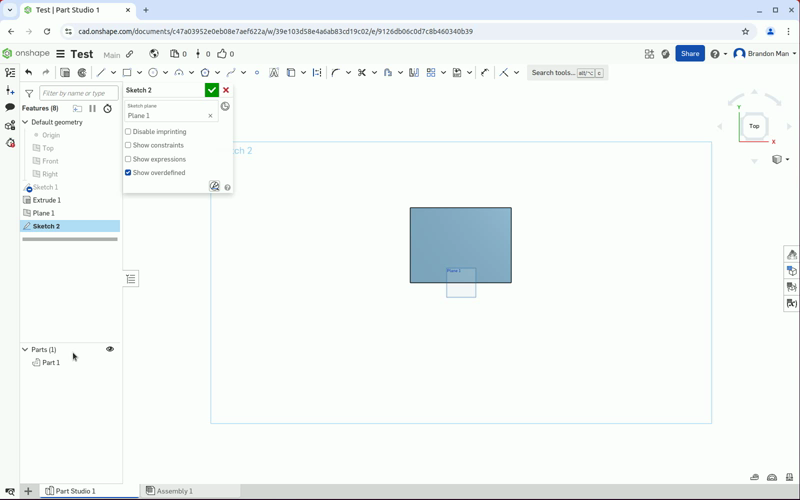
key(y)
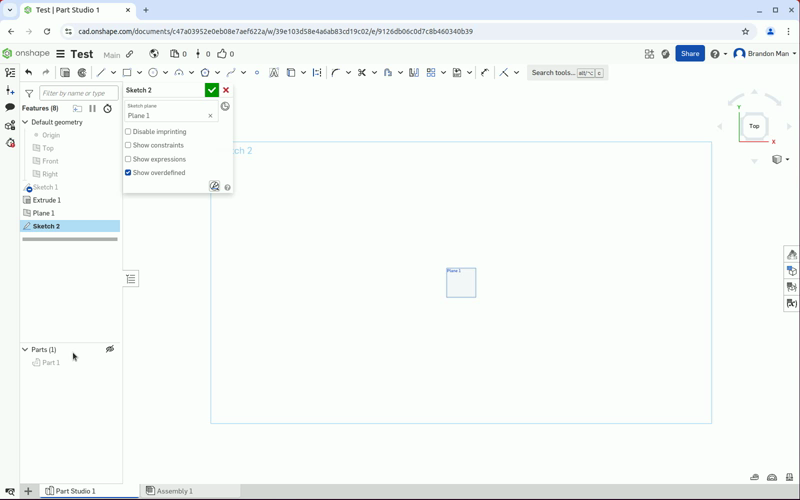
key(l)
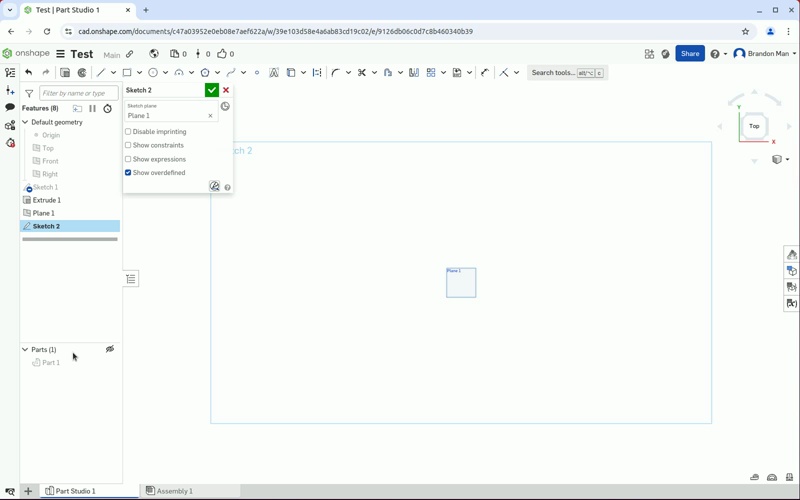
key_down(shift)
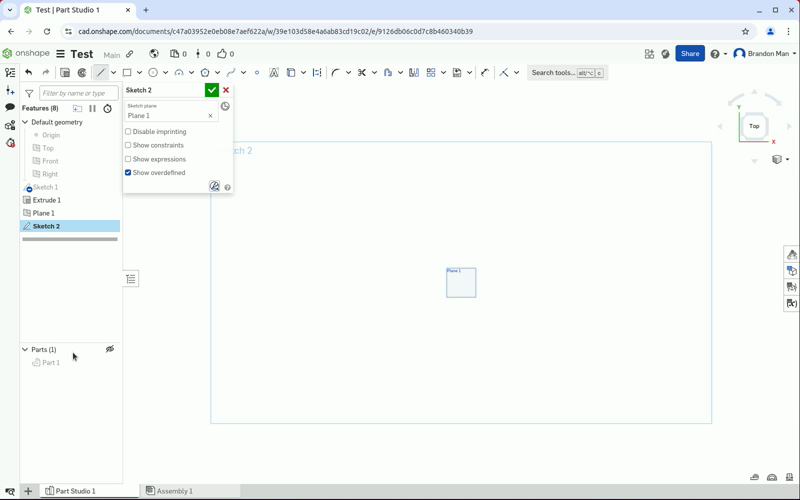
mouse_move(410, 282)
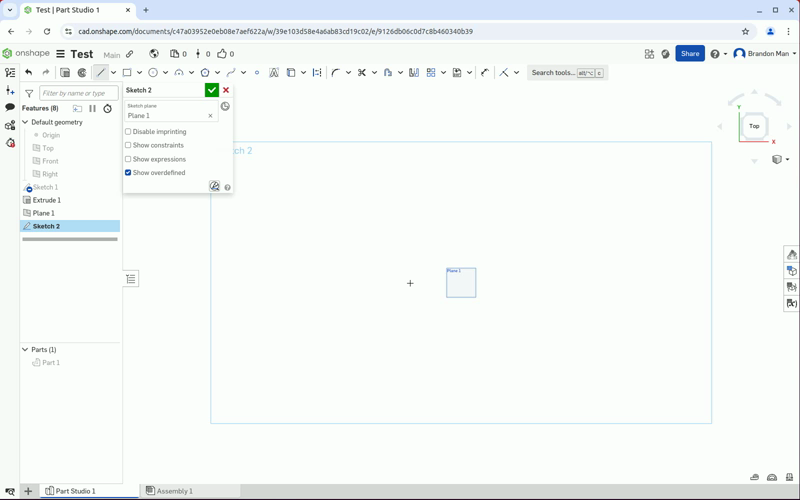
click(410, 282)
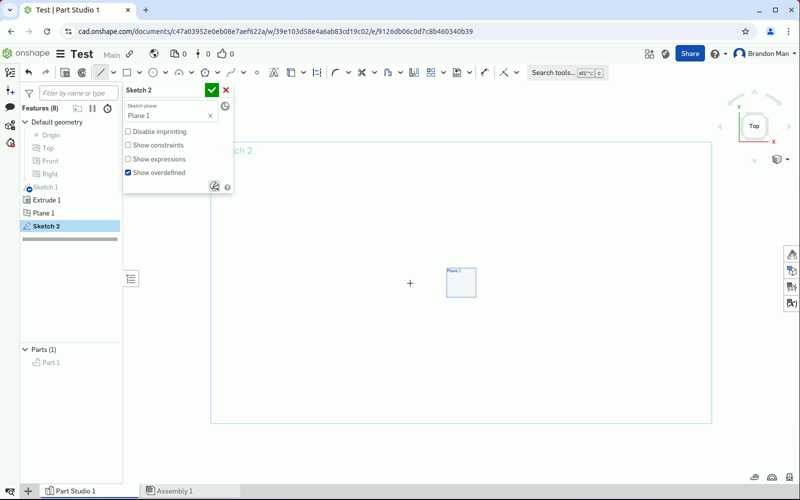
key_up(shift)
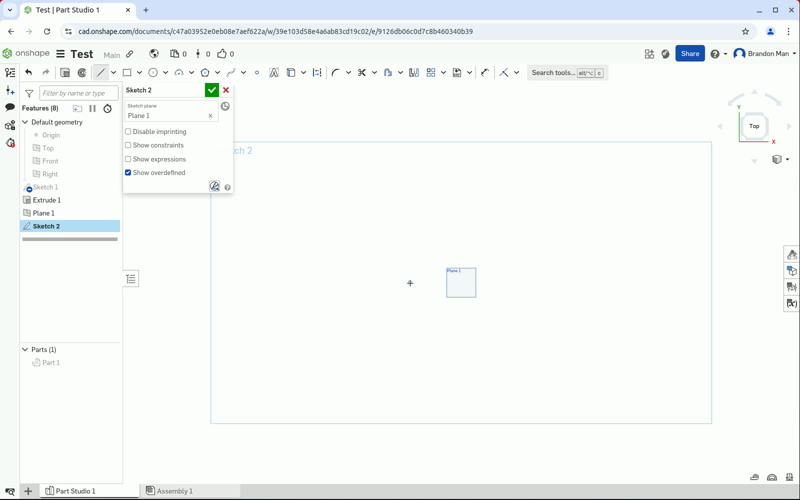
key_down(shift)
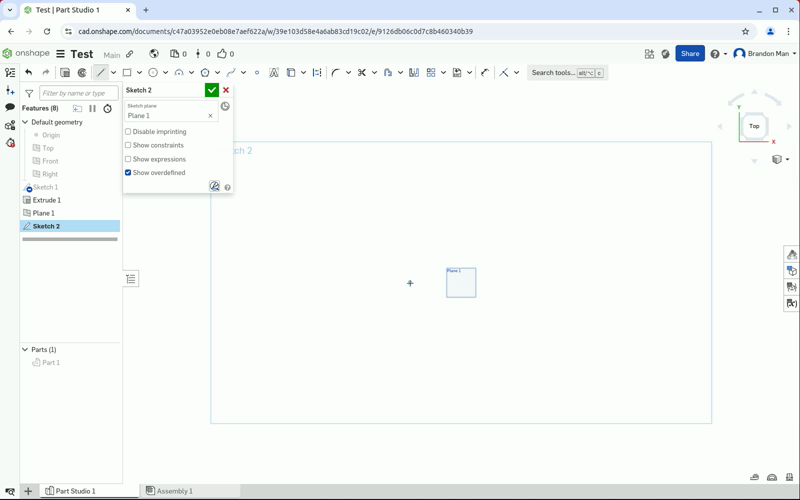
mouse_move(440, 282)
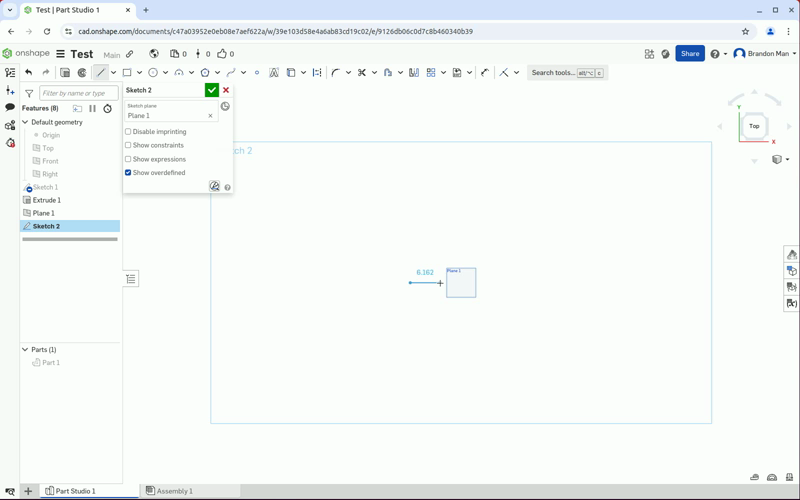
mouse_move(414, 282)
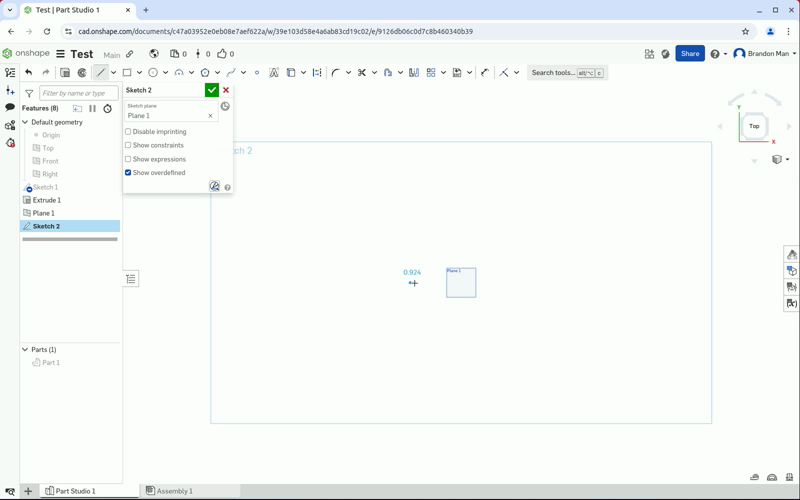
scroll(6)
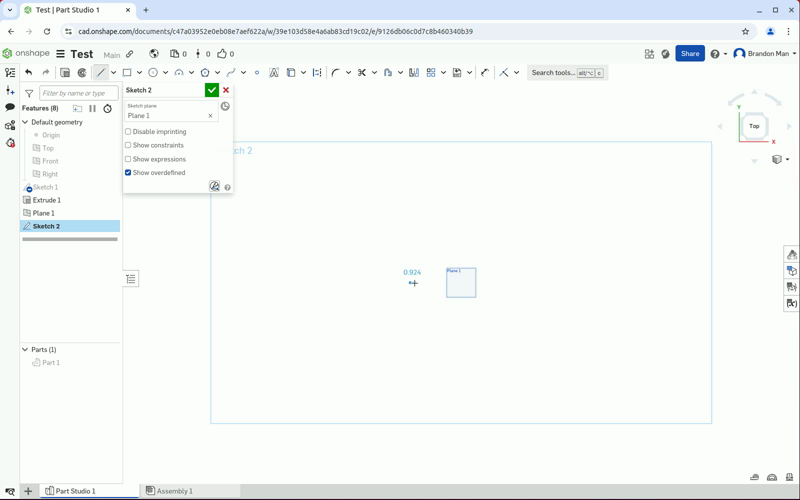
scroll(6)
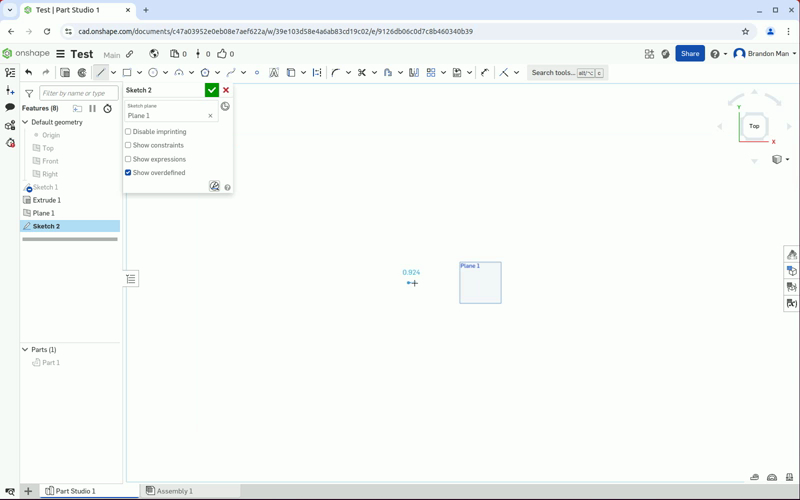
scroll(6)
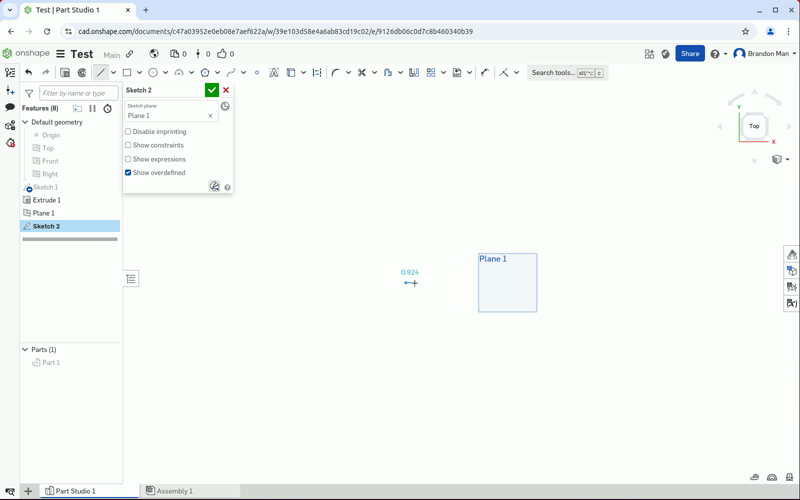
scroll(6)
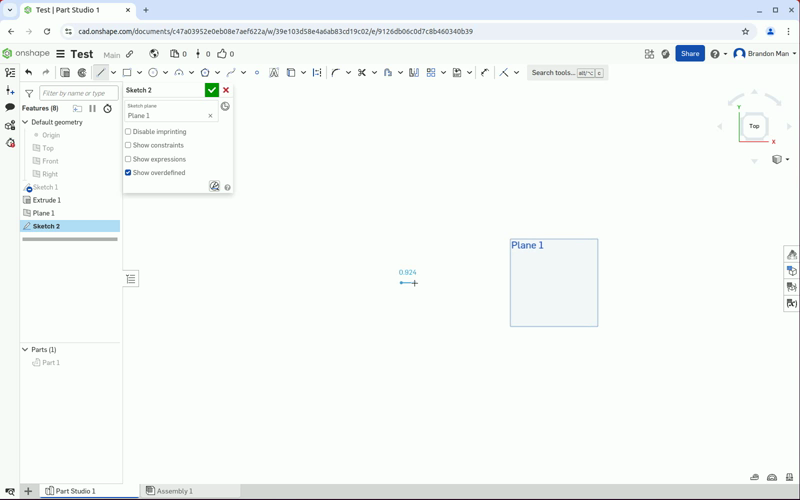
scroll(6)
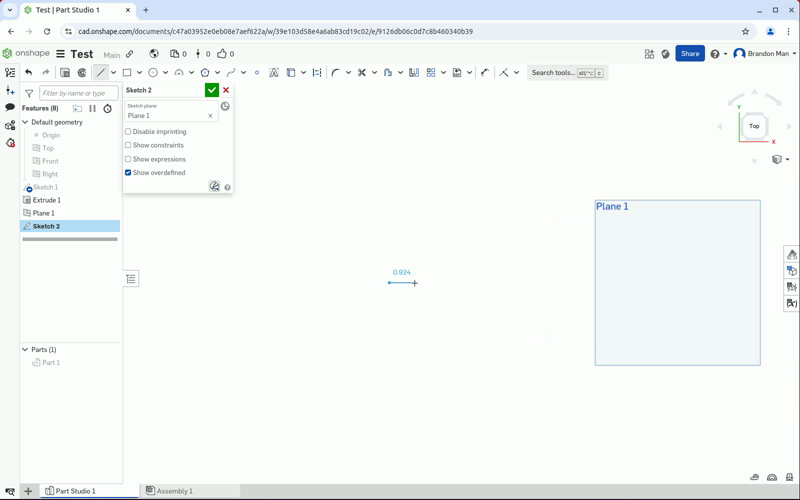
scroll(6)
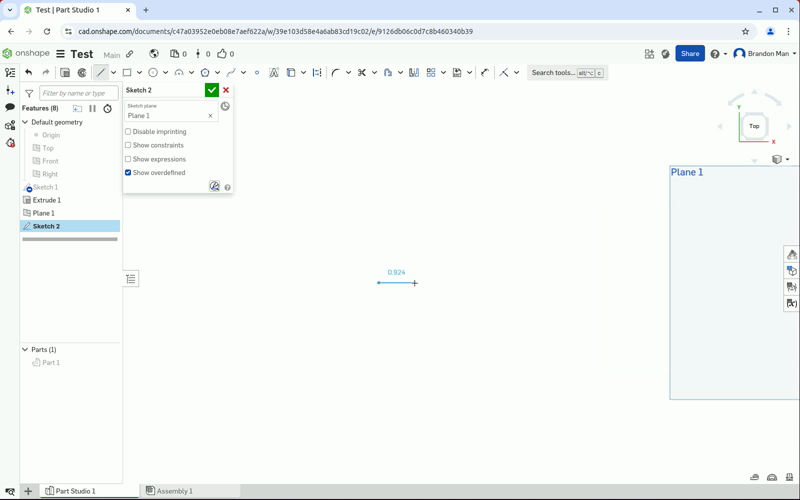
scroll(6)
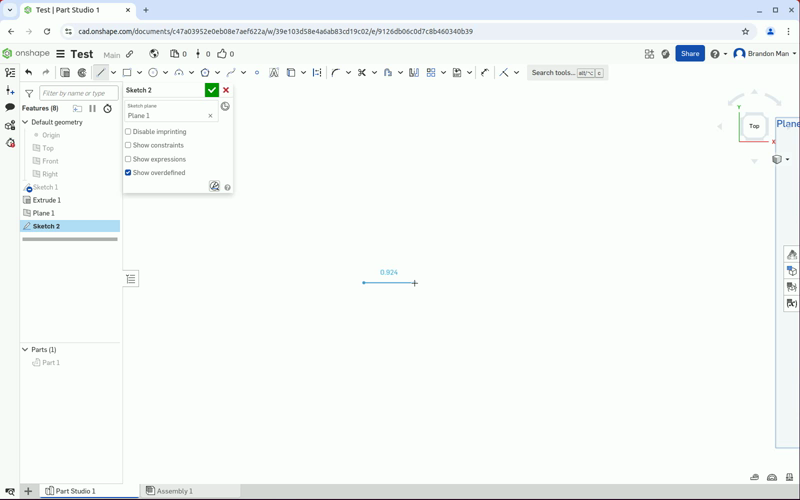
click(414, 282)
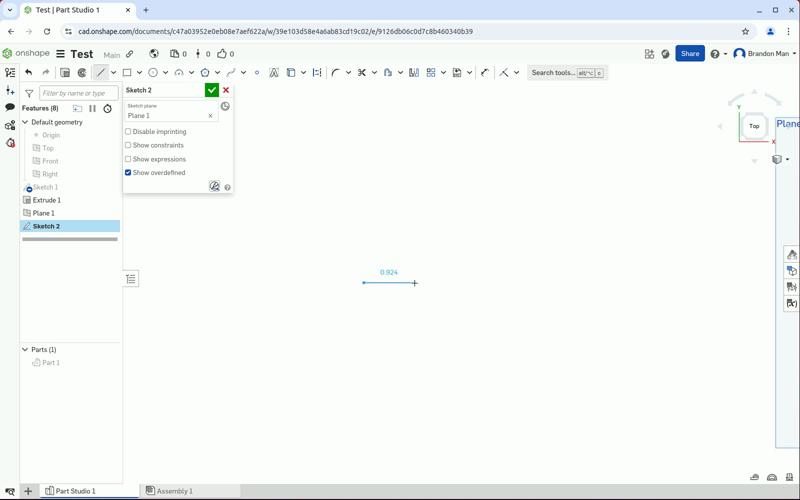
scroll(-6)
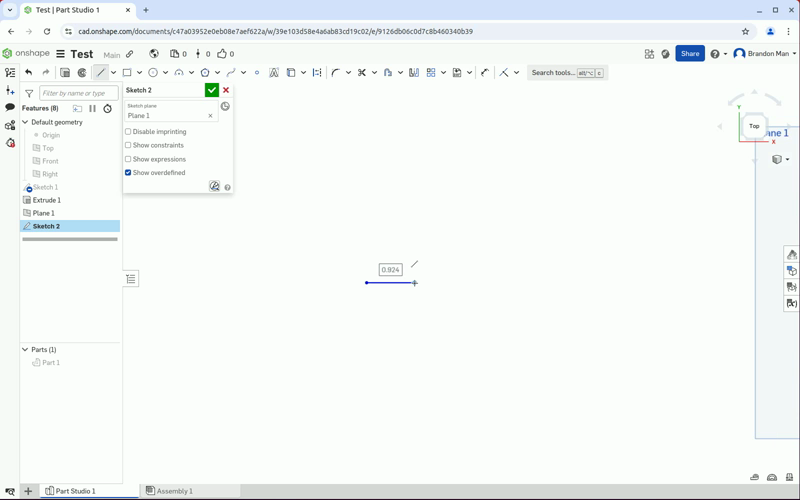
scroll(-6)
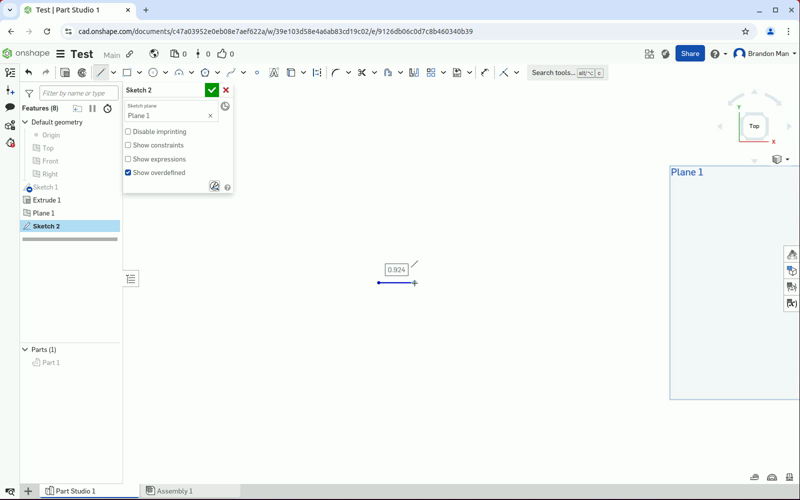
scroll(-6)
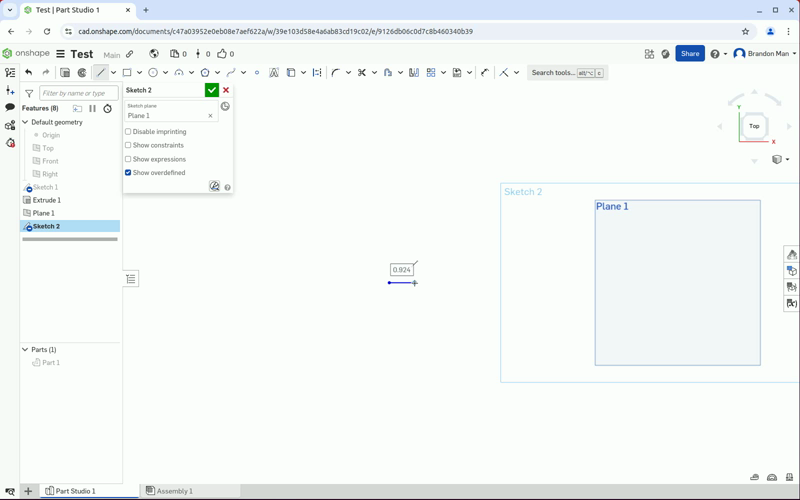
scroll(-6)
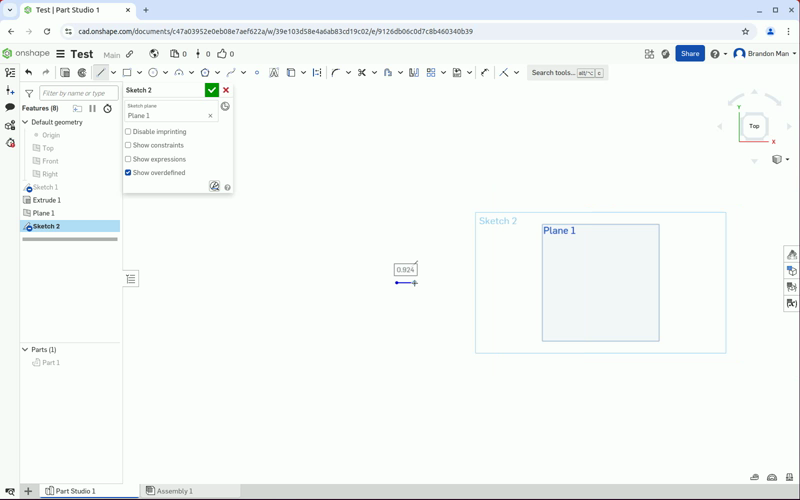
scroll(-6)
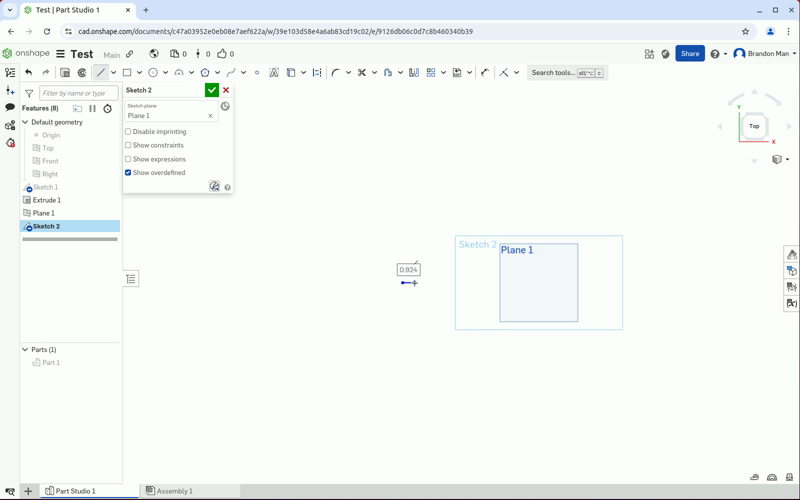
scroll(-6)
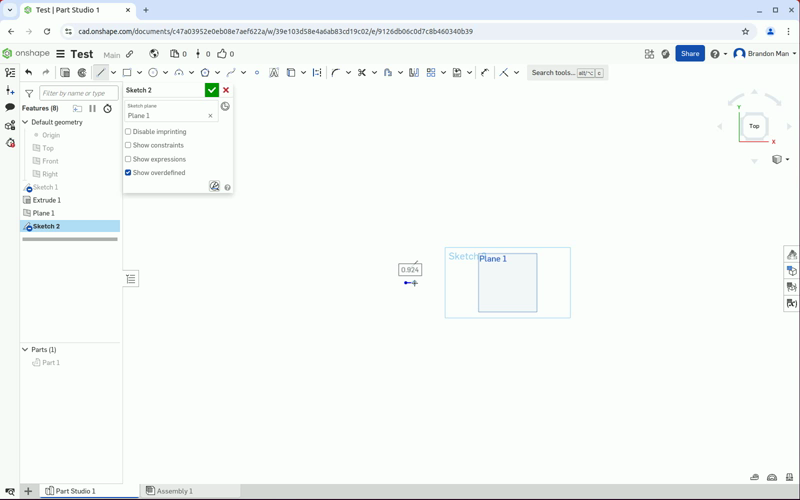
scroll(-6)
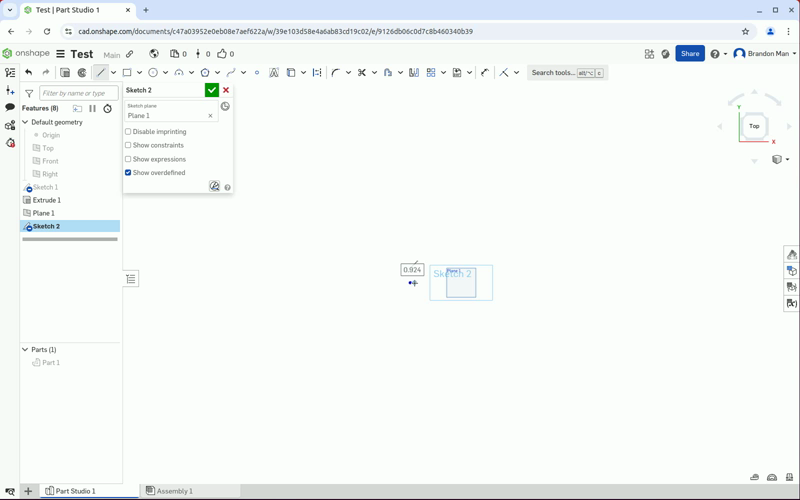
key_up(shift)
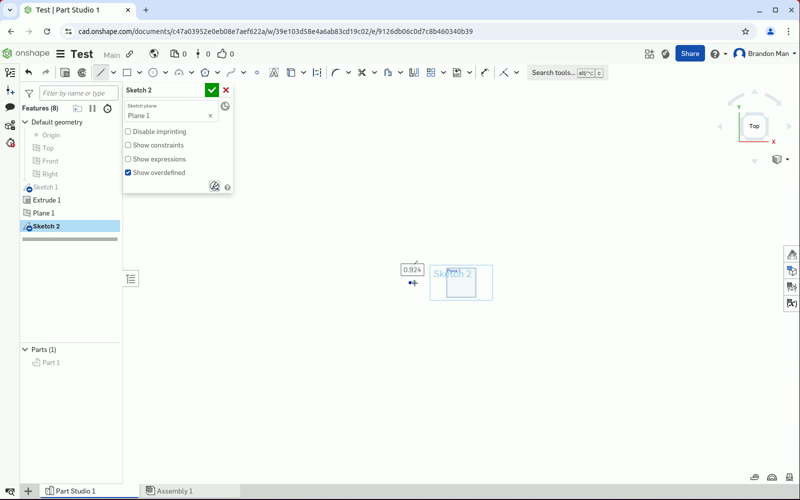
key_down(shift)
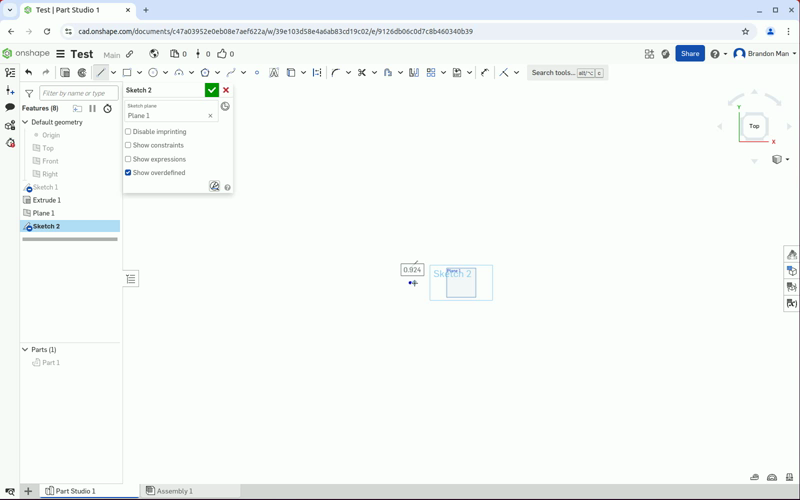
mouse_move(414, 211)
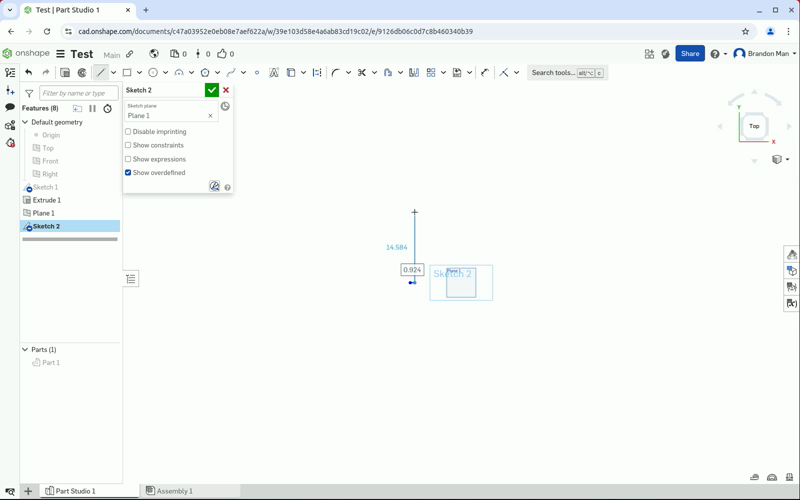
click(414, 211)
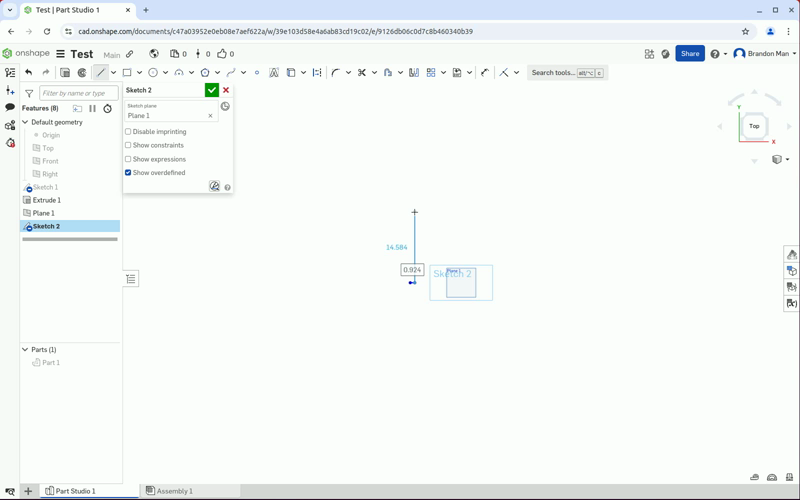
key_up(shift)
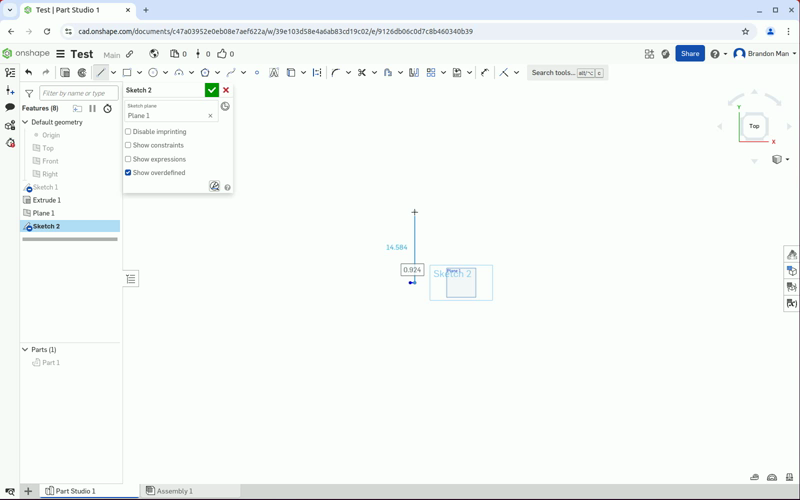
key_down(shift)
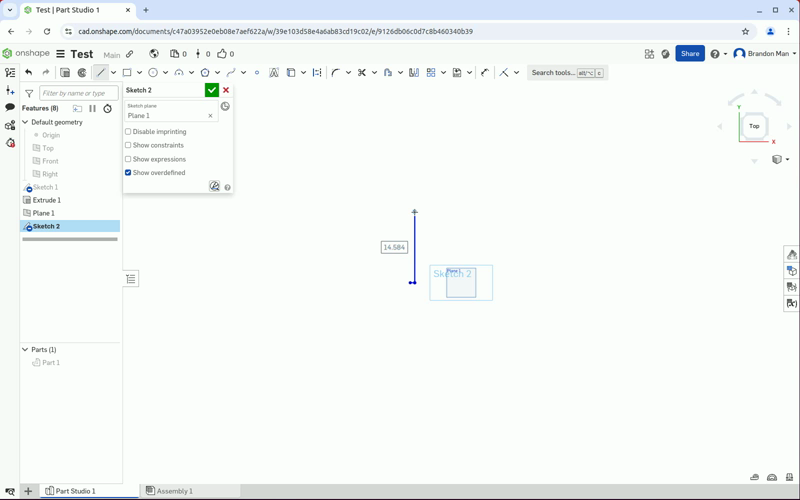
mouse_move(511, 211)
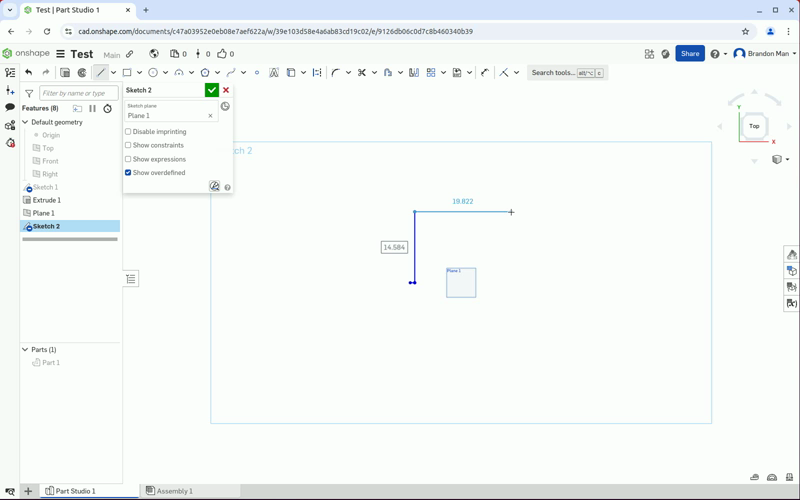
click(511, 211)
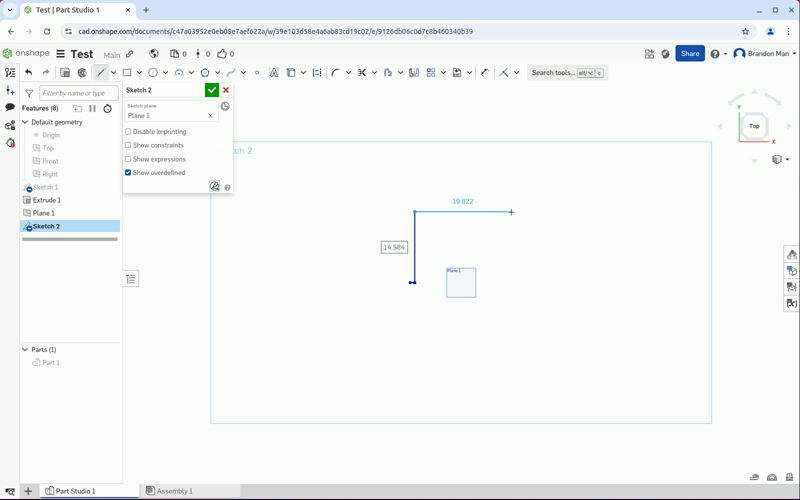
key_up(shift)
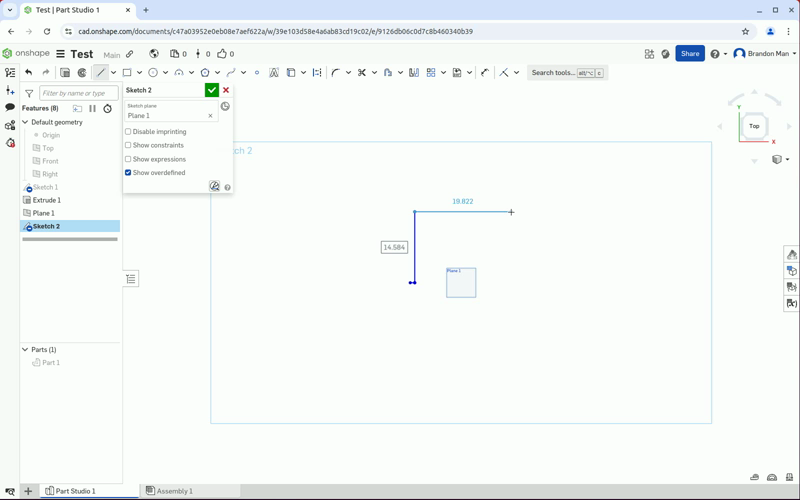
key_down(shift)
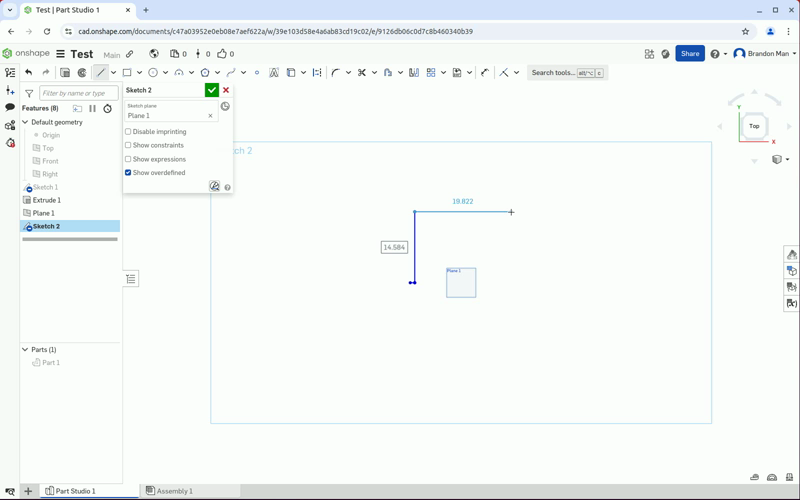
mouse_move(541, 211)
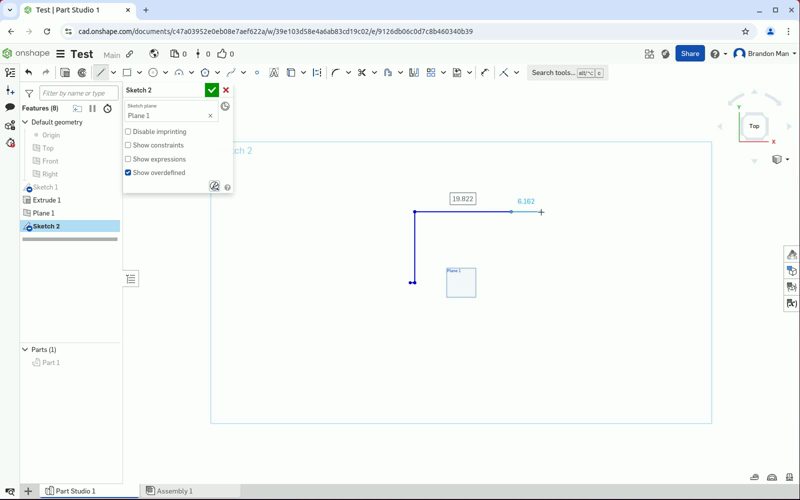
mouse_move(511, 207)
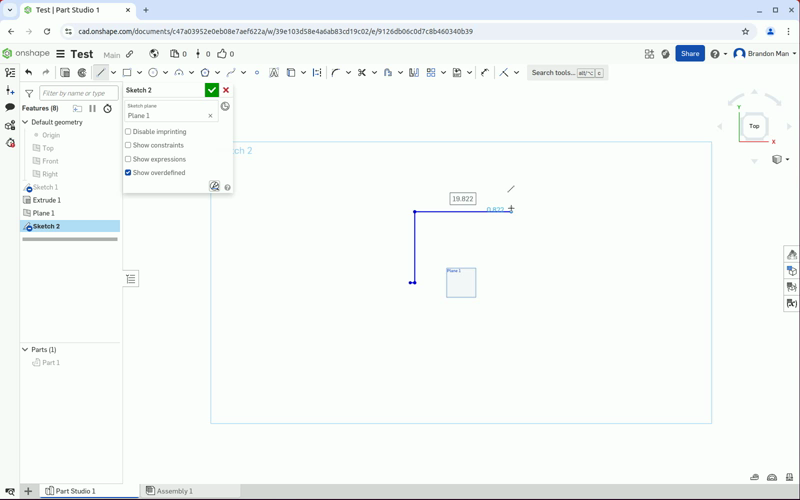
scroll(6)
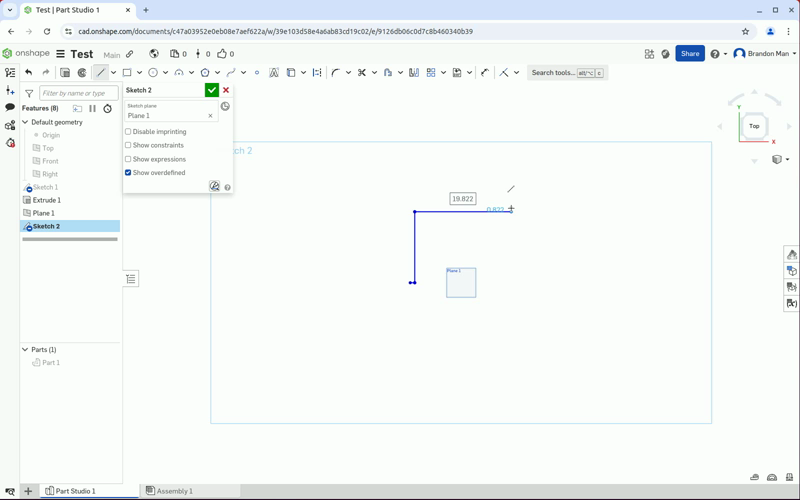
scroll(6)
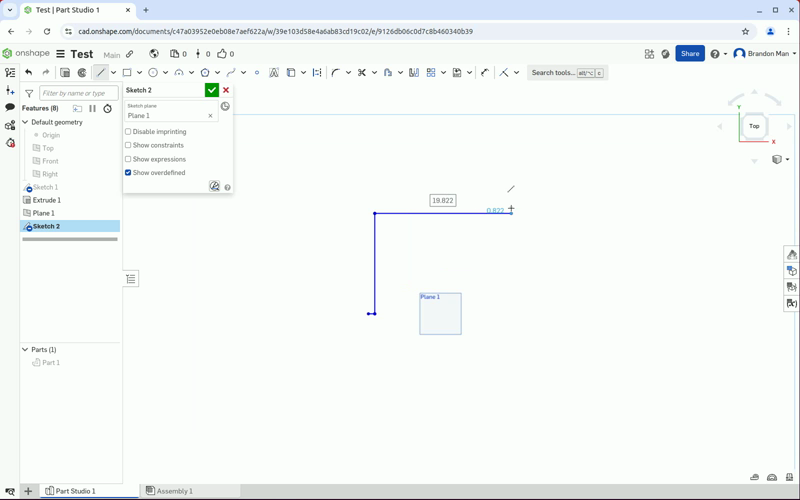
scroll(6)
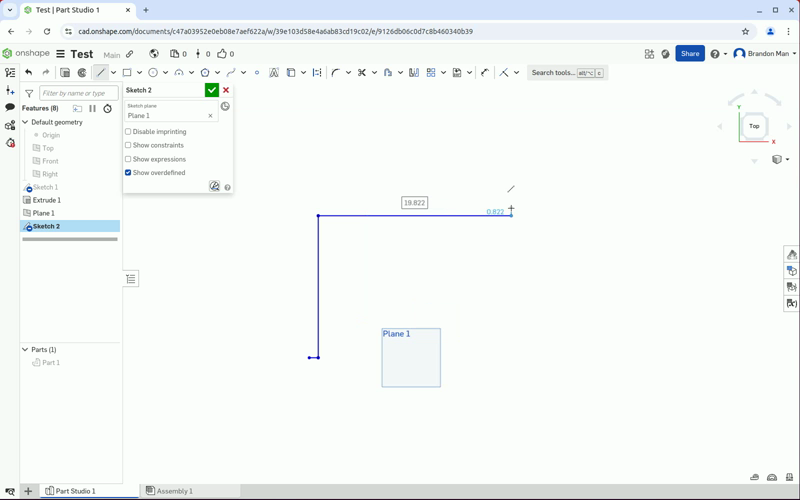
scroll(6)
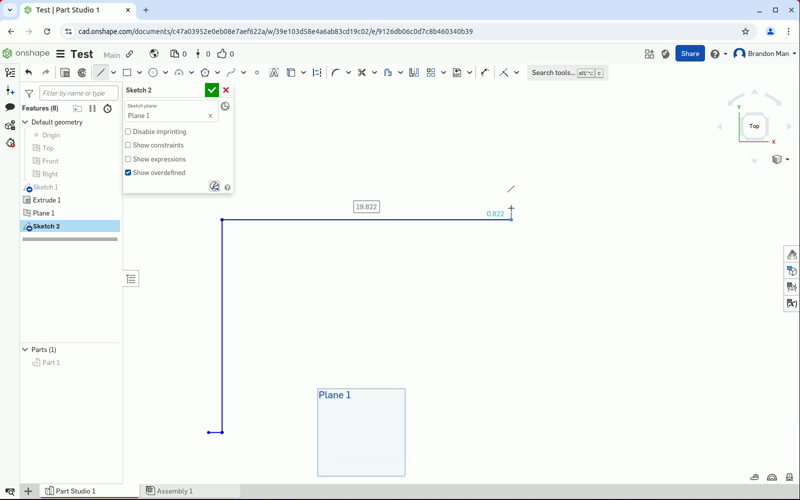
scroll(6)
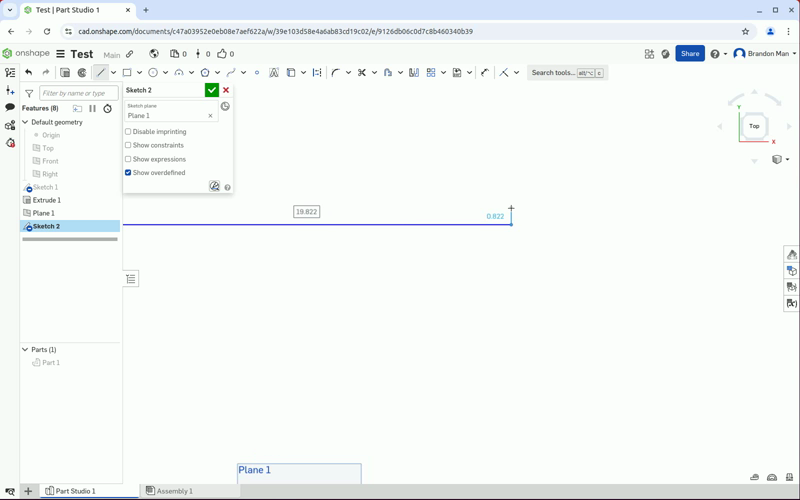
scroll(6)
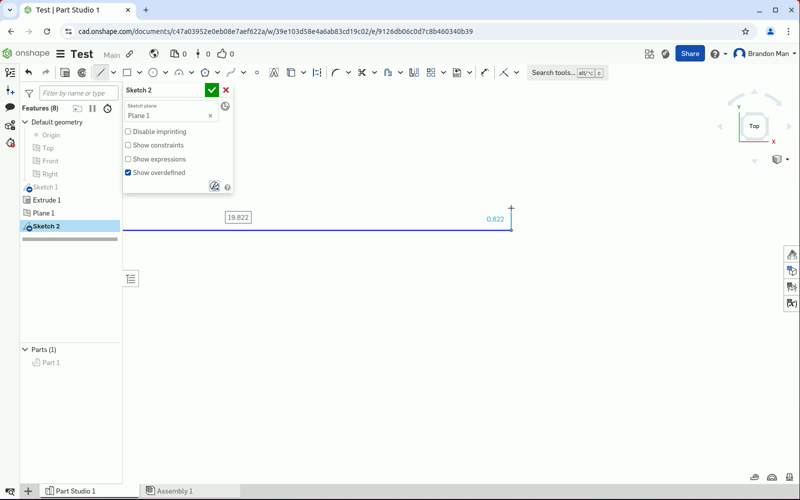
scroll(6)
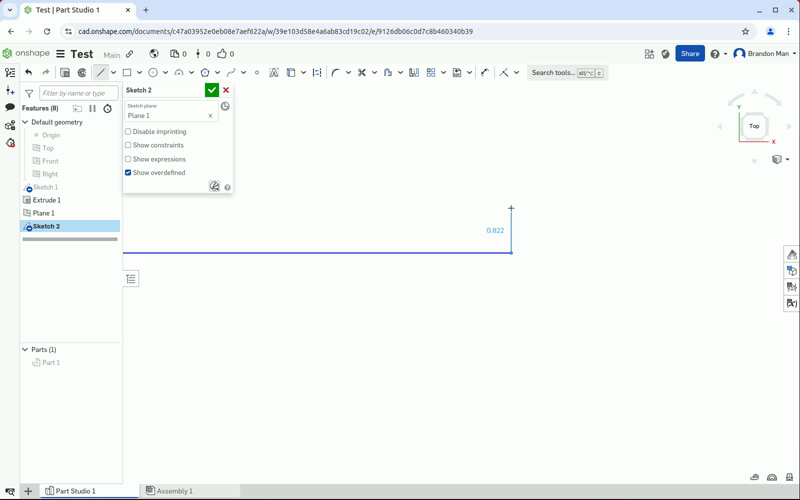
click(511, 207)
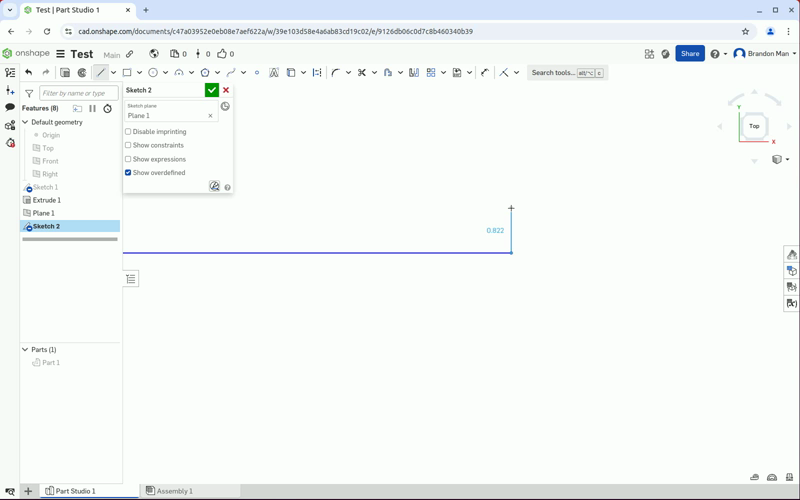
scroll(-6)
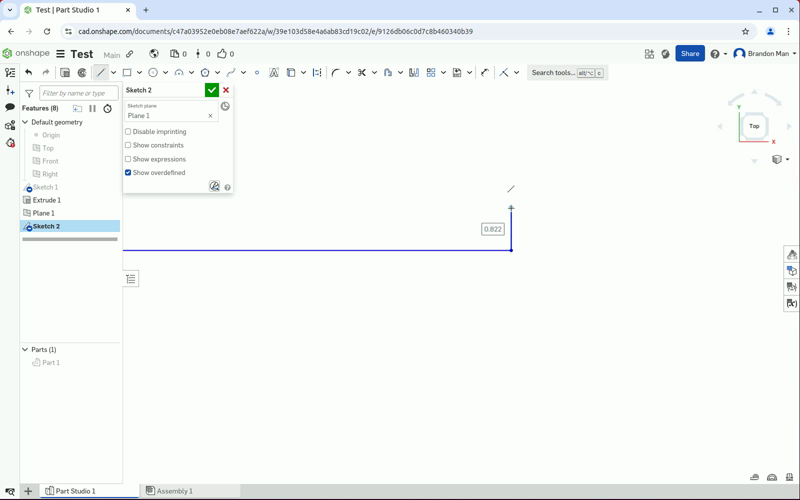
scroll(-6)
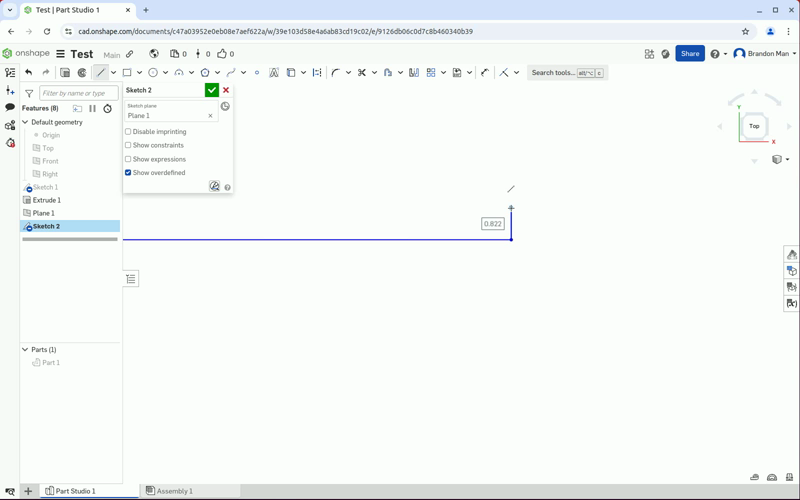
scroll(-6)
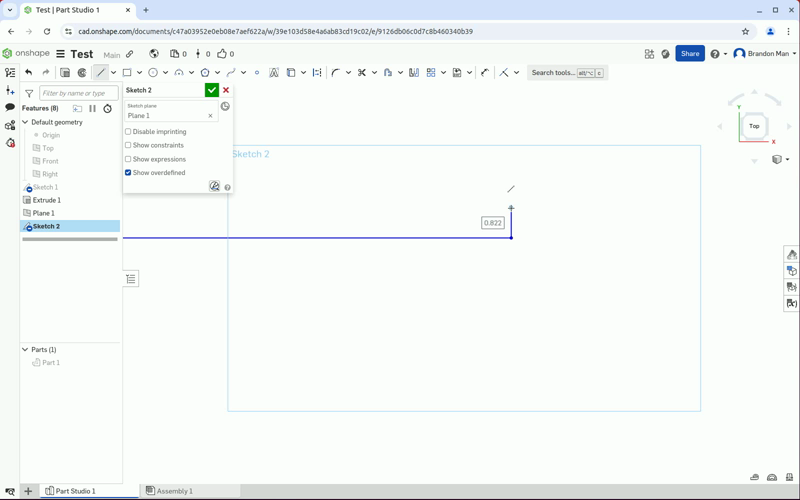
scroll(-6)
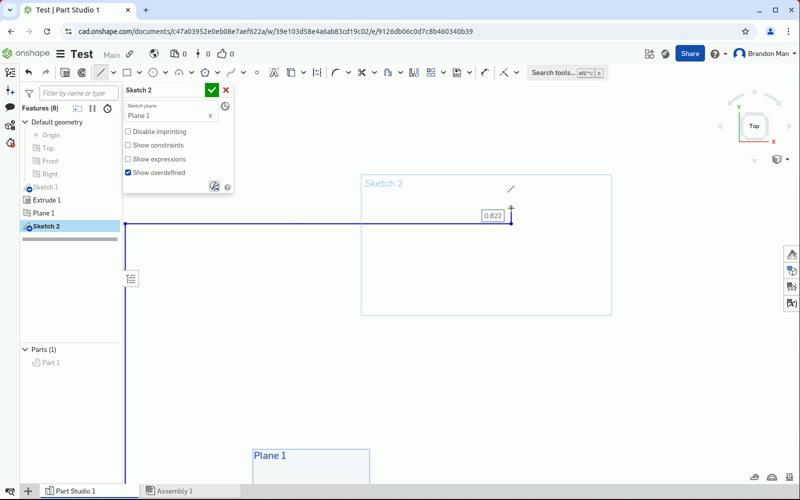
scroll(-6)
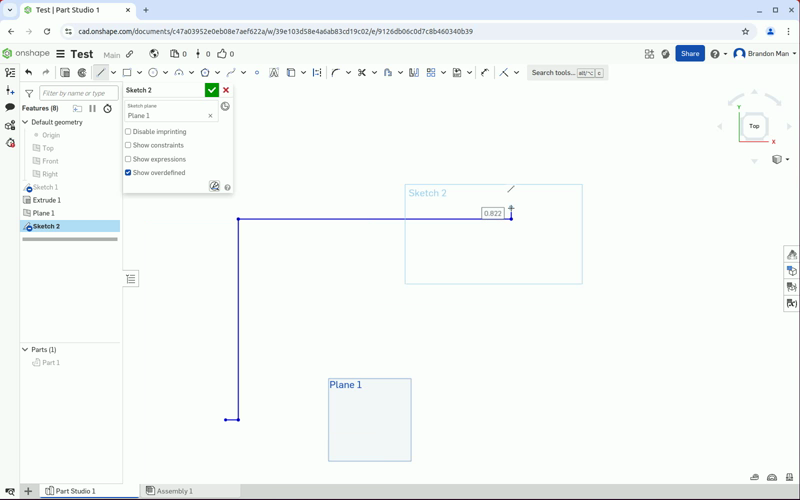
scroll(-6)
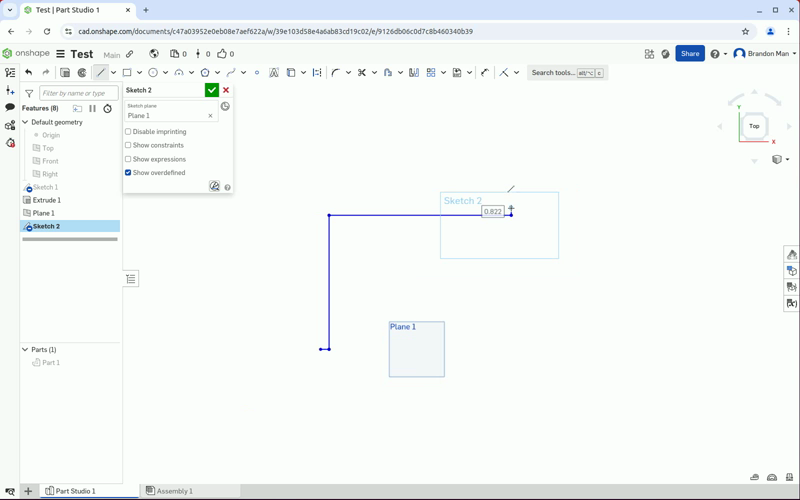
scroll(-6)
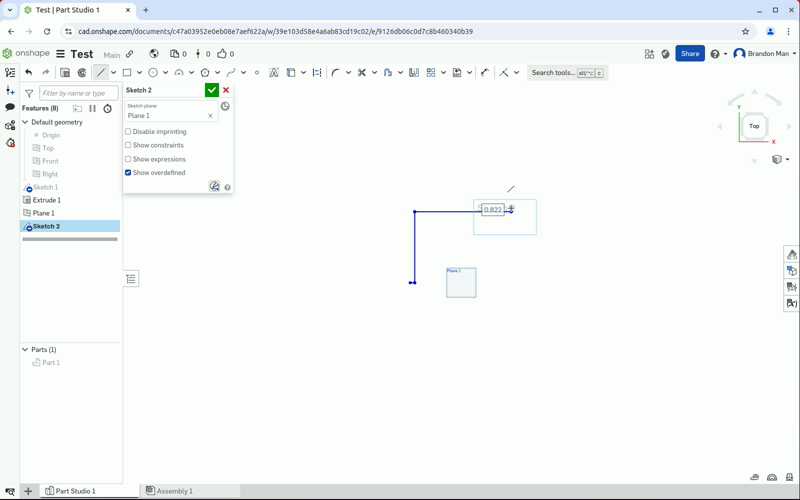
key_up(shift)
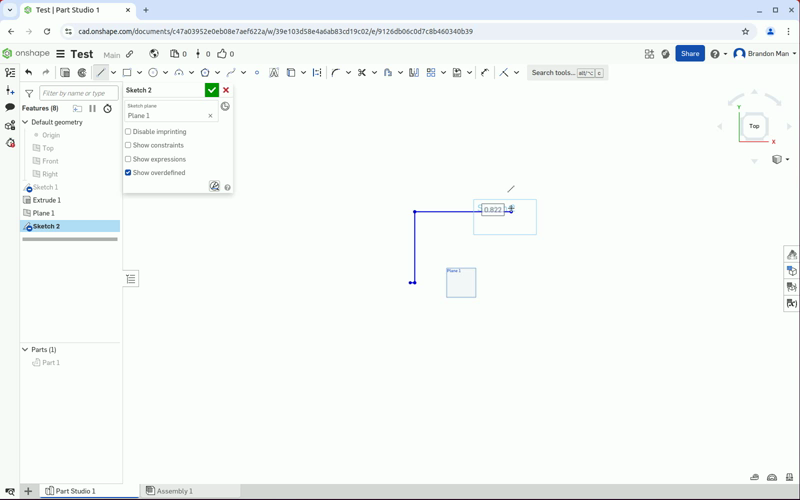
key_down(shift)
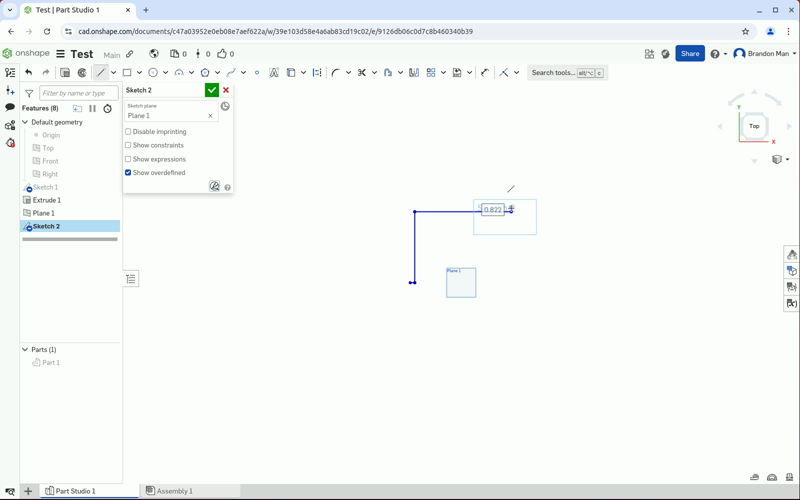
mouse_move(410, 207)
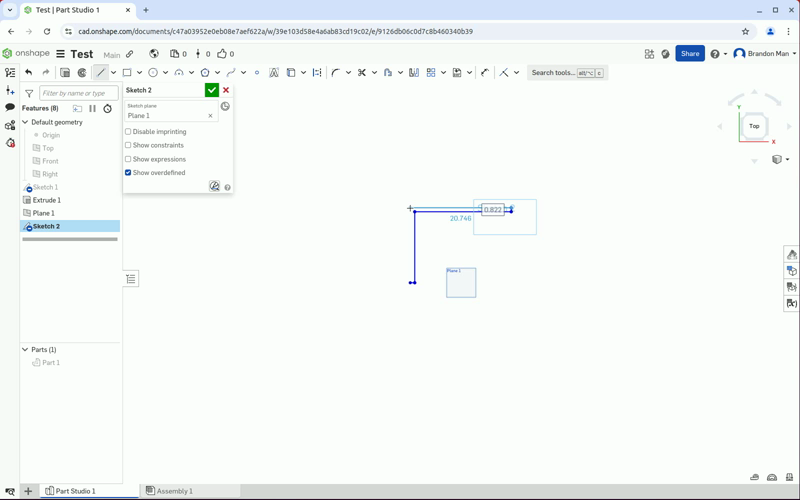
click(410, 207)
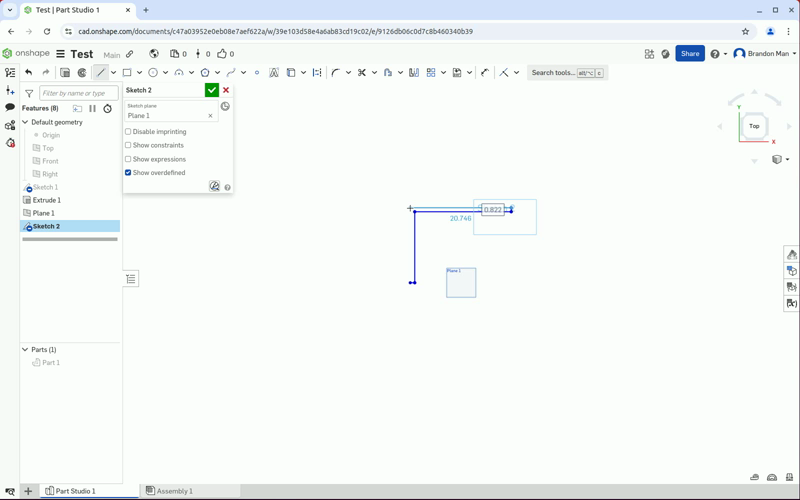
key_up(shift)
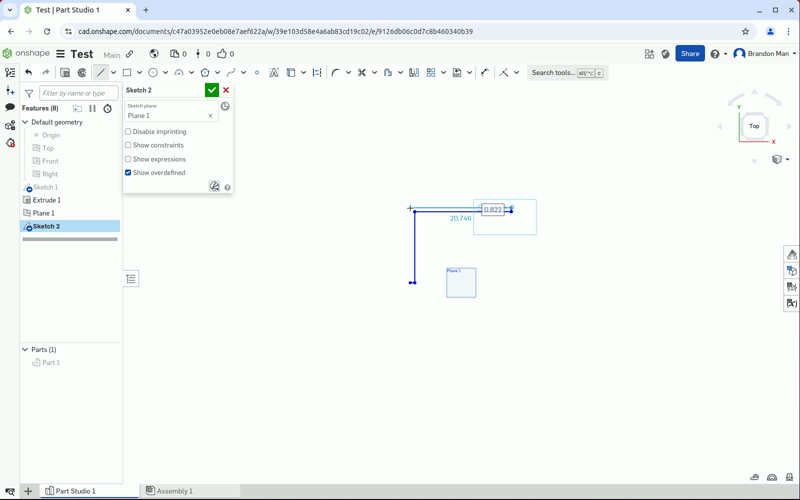
key_down(shift)
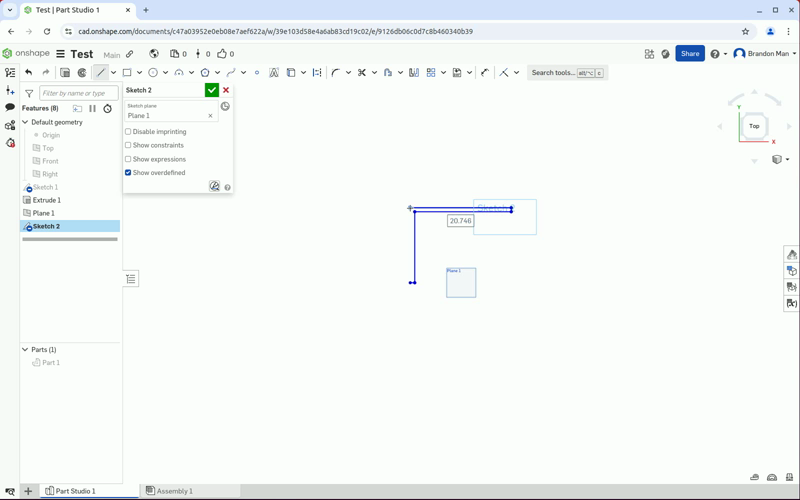
mouse_move(410, 282)
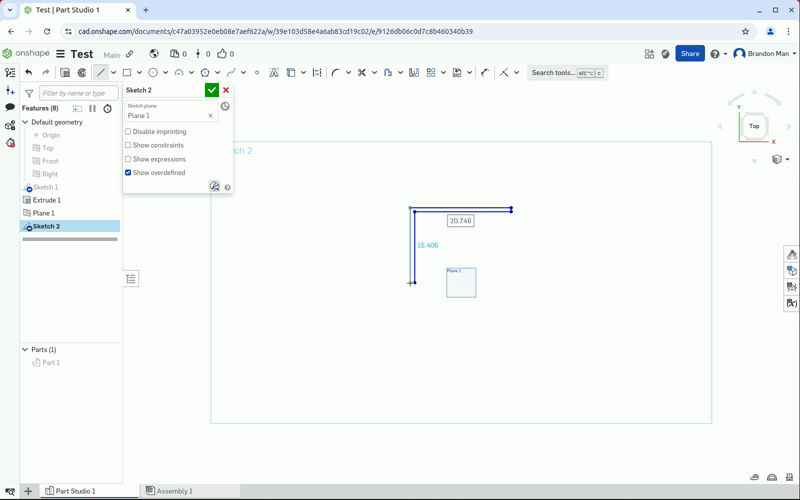
scroll(6)
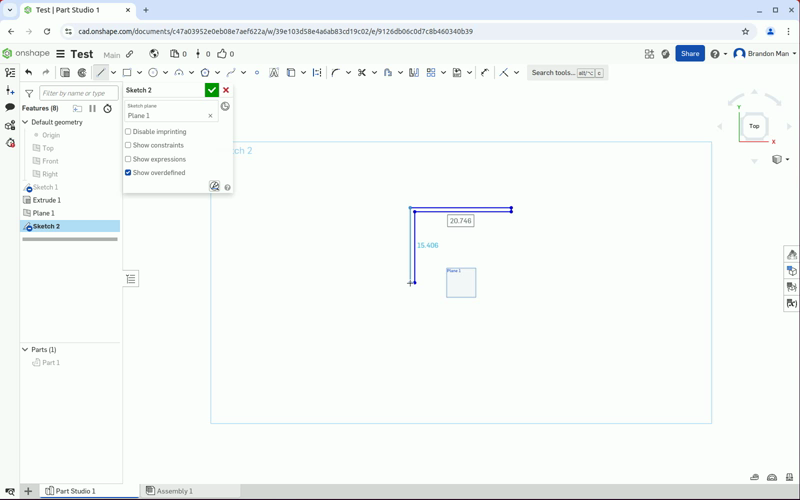
scroll(6)
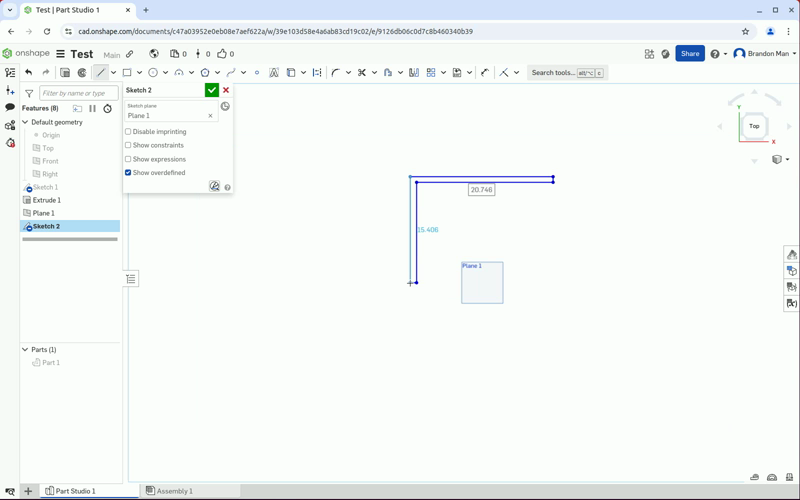
scroll(6)
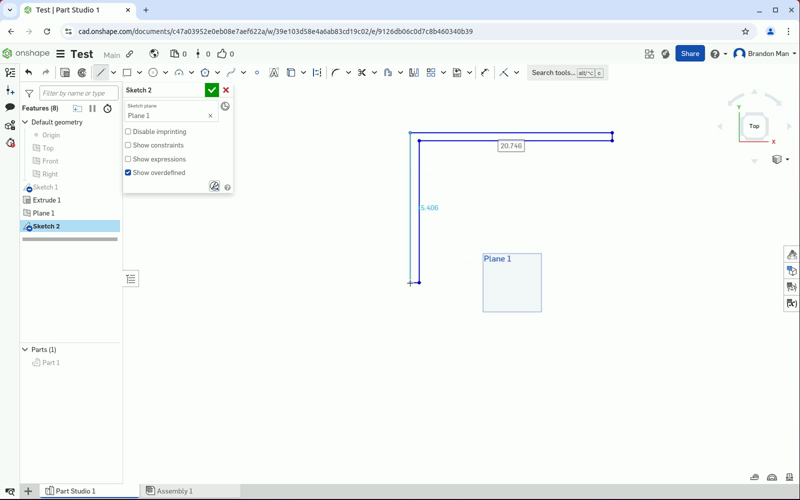
scroll(6)
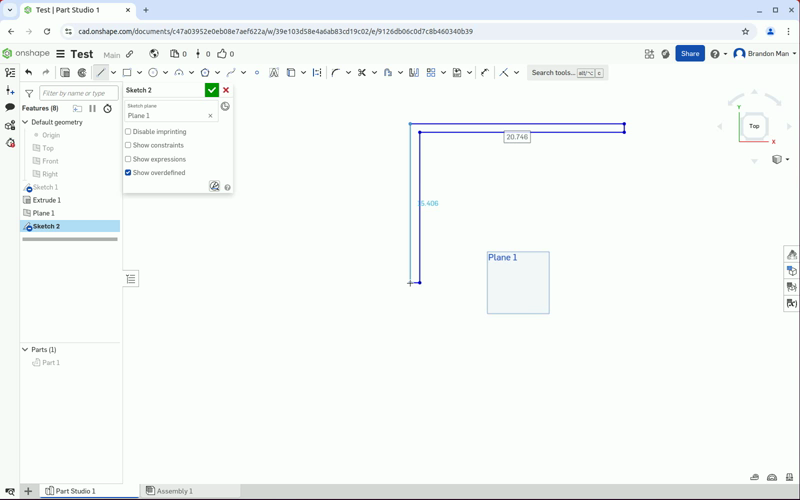
scroll(6)
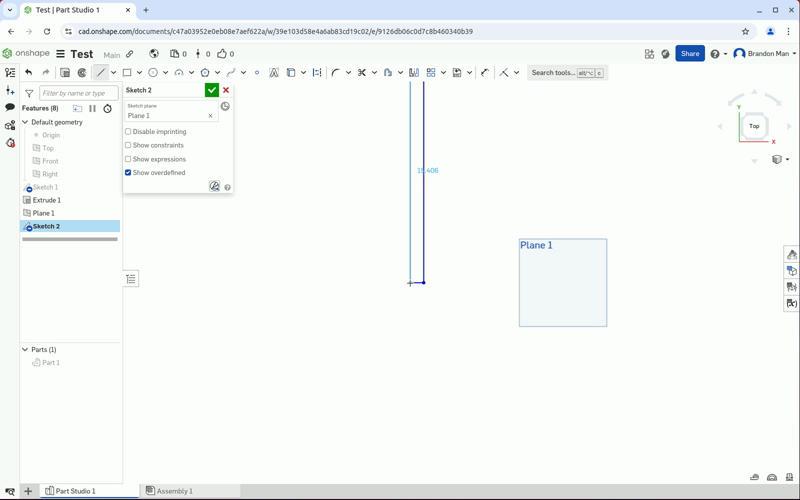
scroll(6)
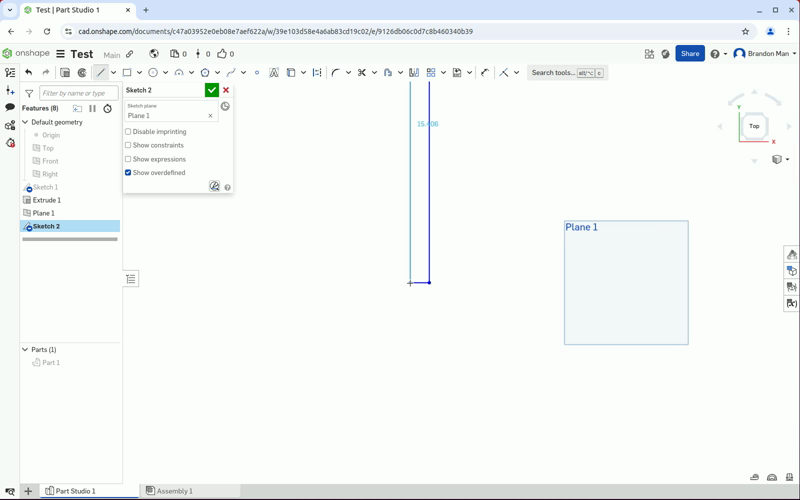
scroll(6)
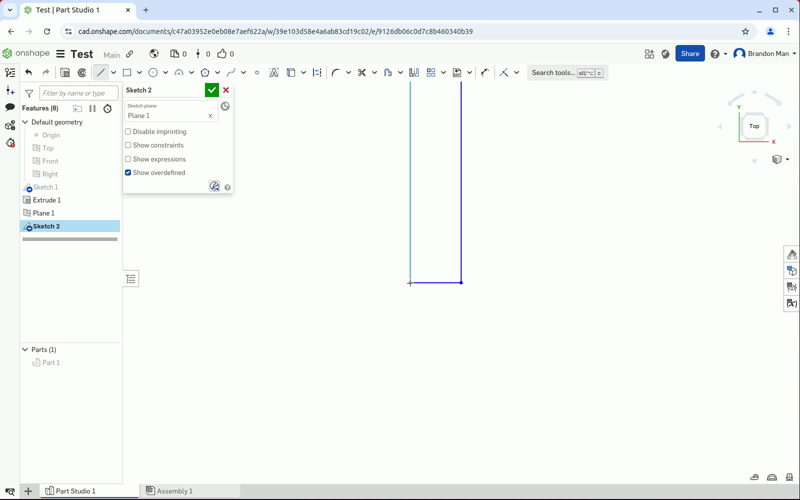
key_up(shift)
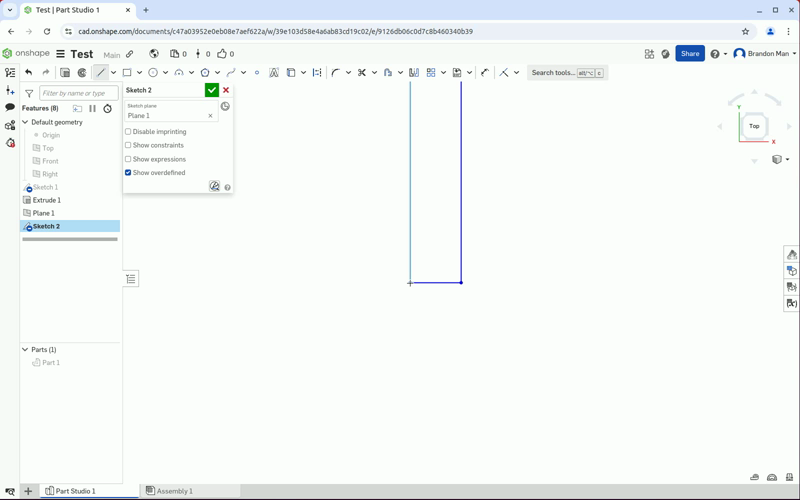
click(410, 282)
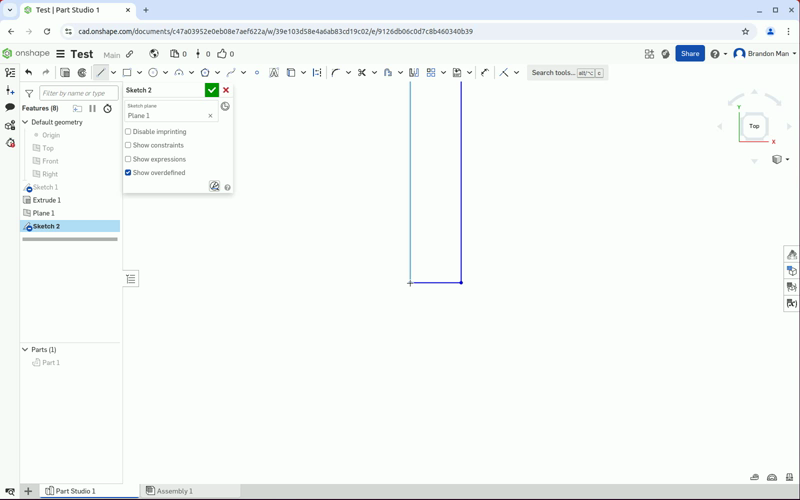
scroll(-6)
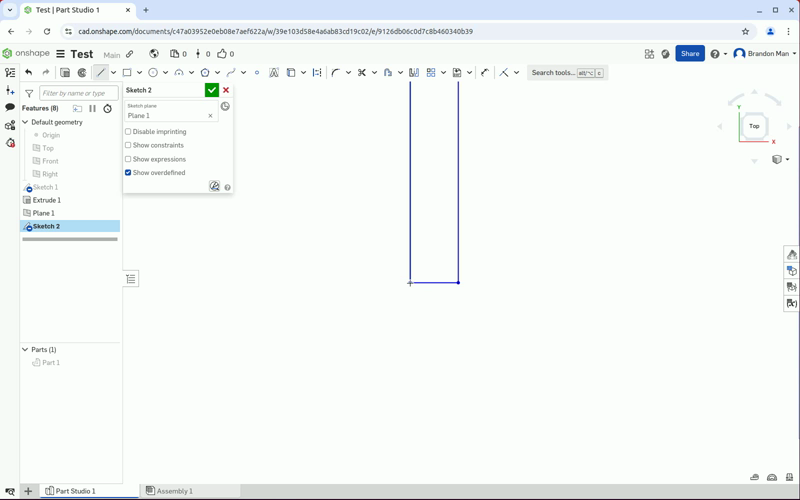
scroll(-6)
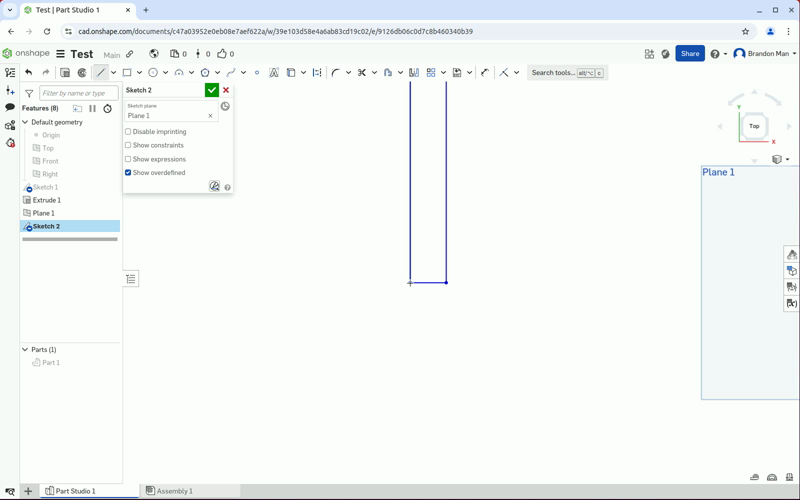
scroll(-6)
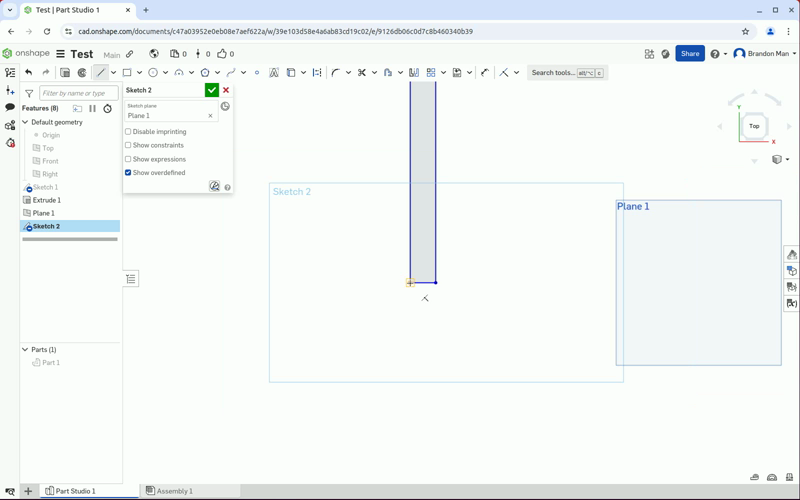
scroll(-6)
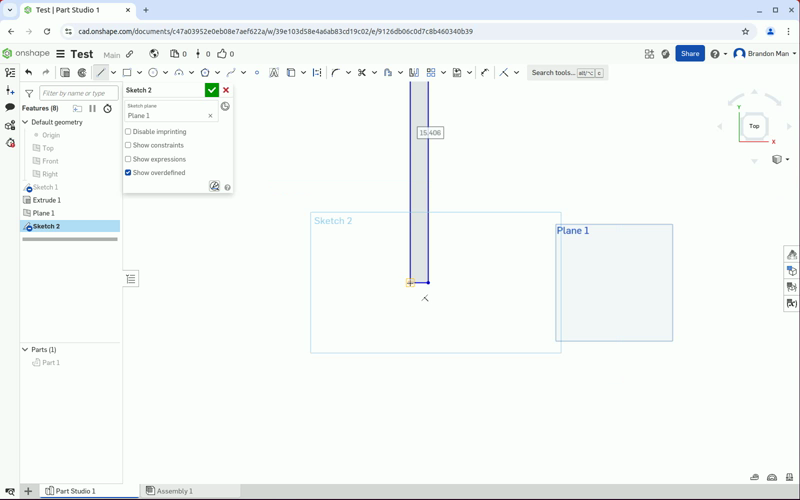
scroll(-6)
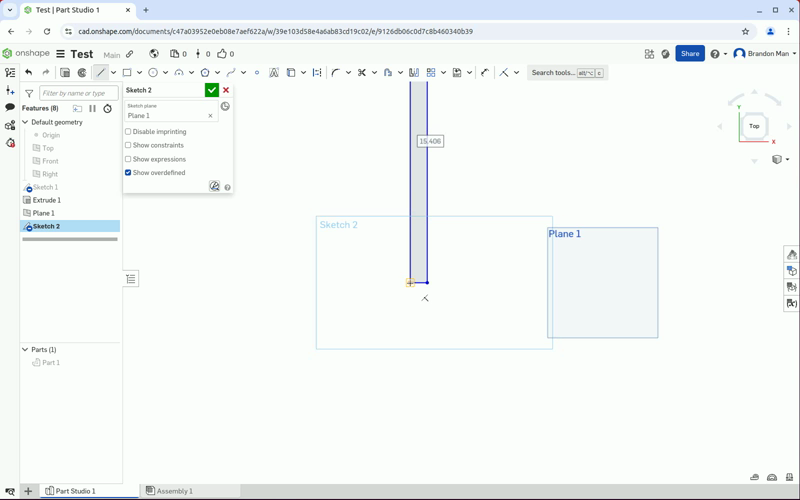
scroll(-6)
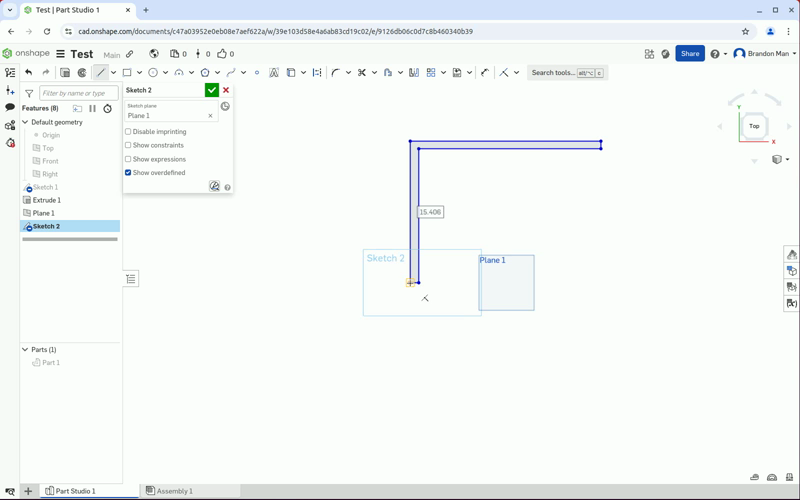
scroll(-6)
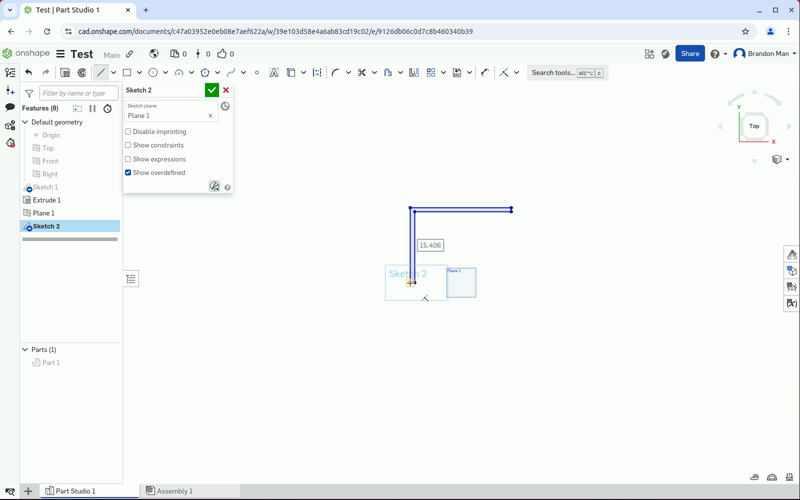
key(esc)
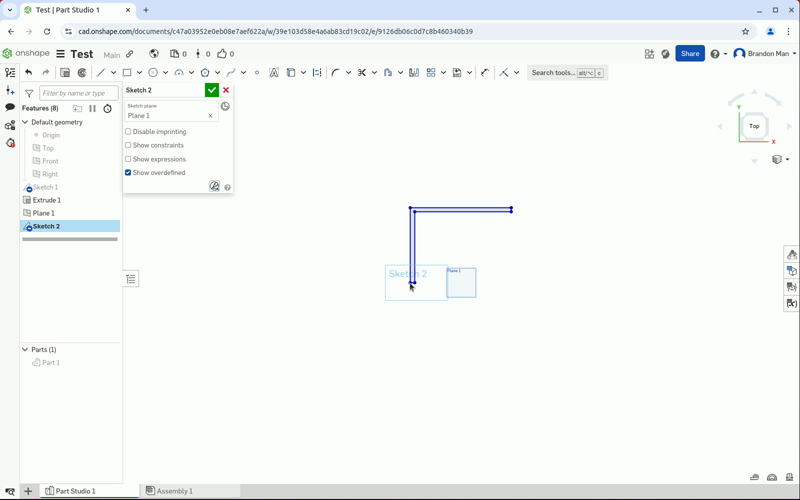
mouse_move(455, 209)
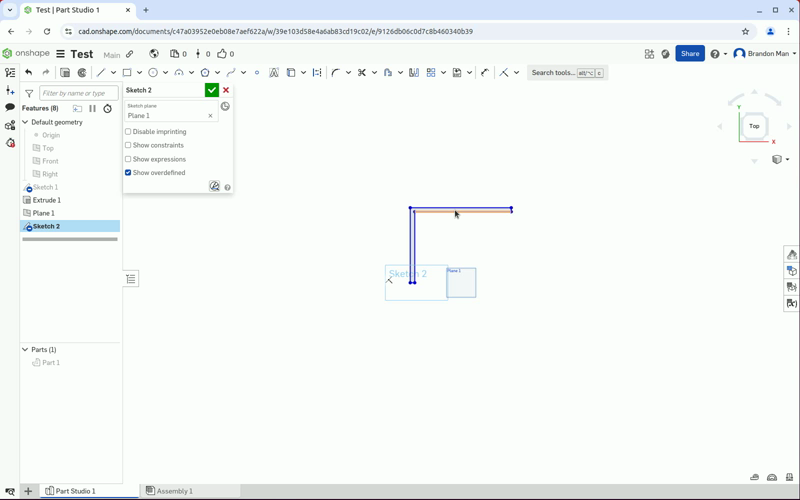
scroll(6)
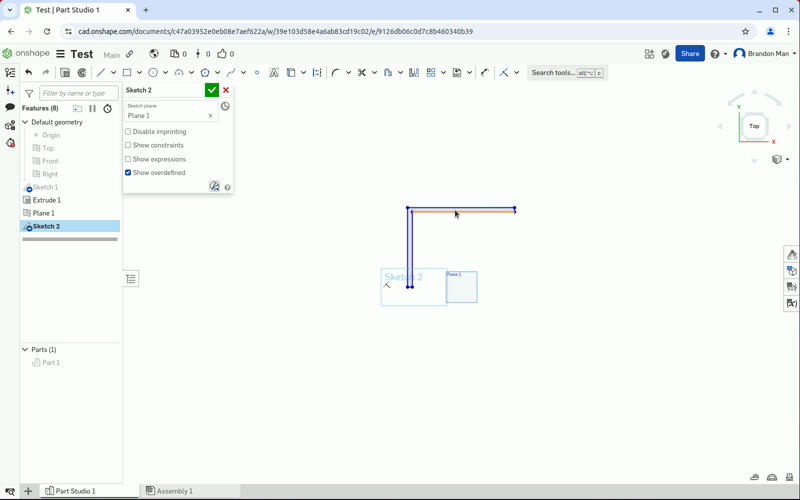
scroll(6)
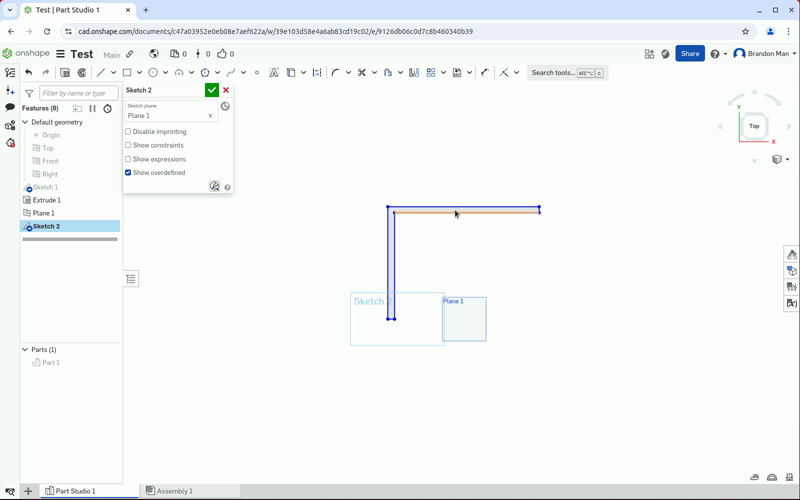
scroll(6)
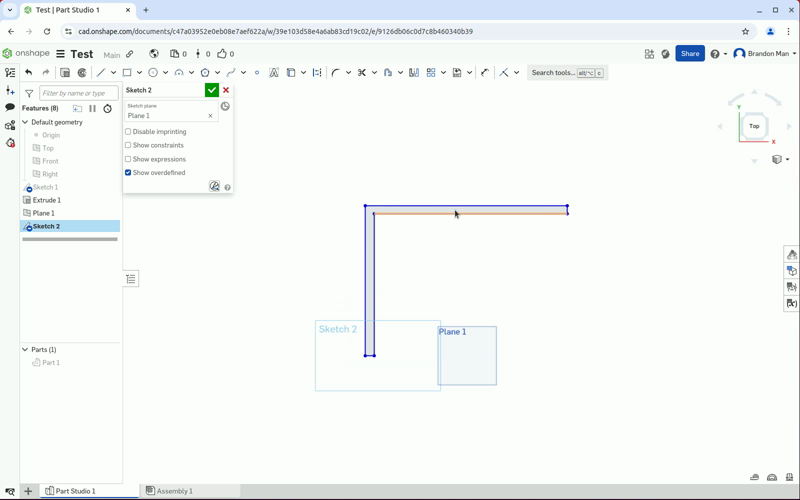
scroll(6)
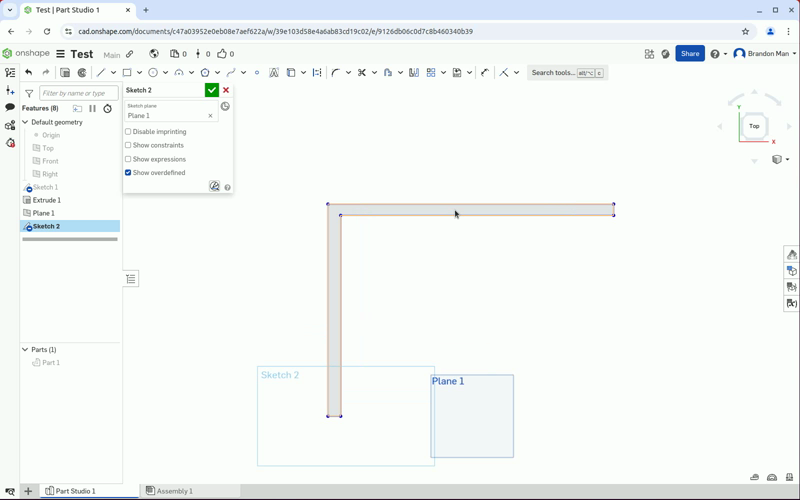
scroll(6)
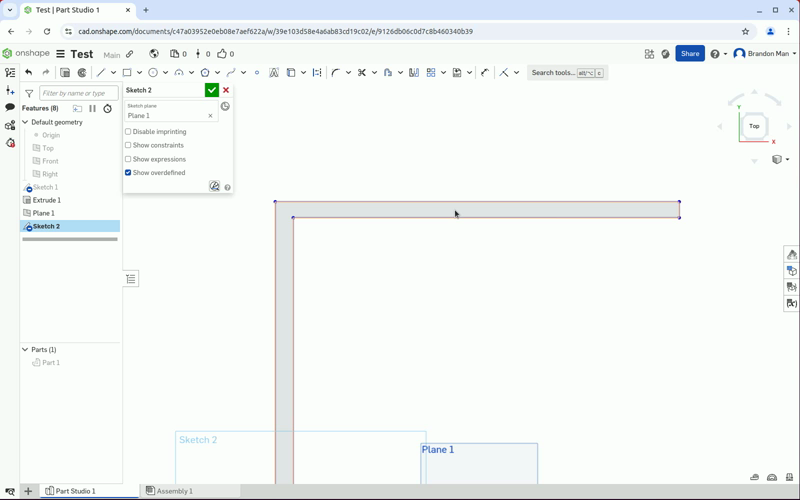
scroll(6)
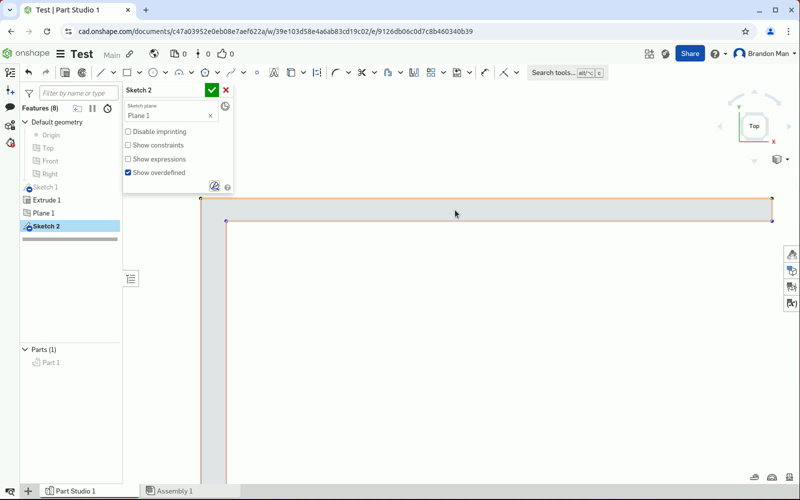
scroll(6)
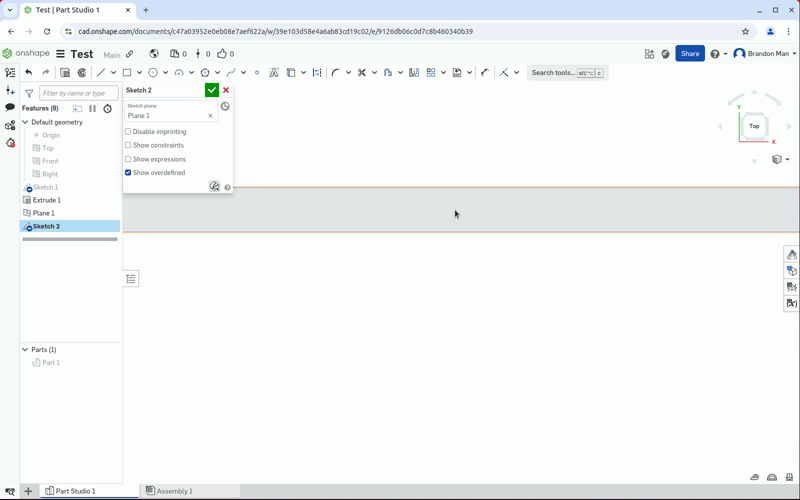
click(455, 209)
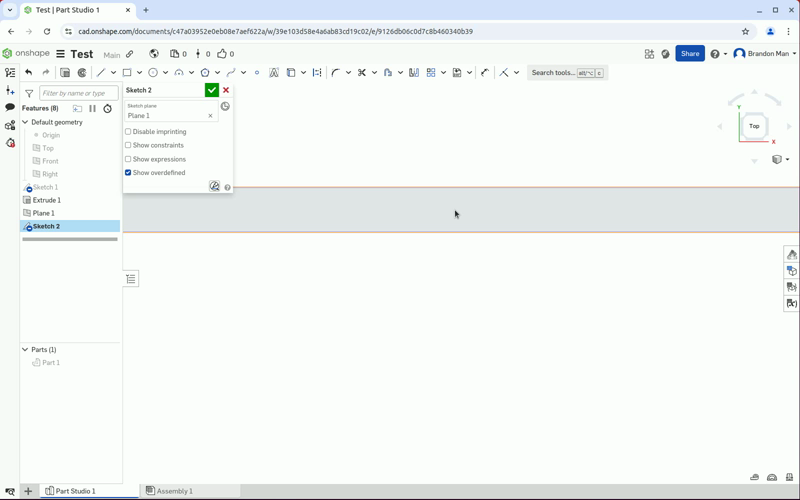
scroll(-6)
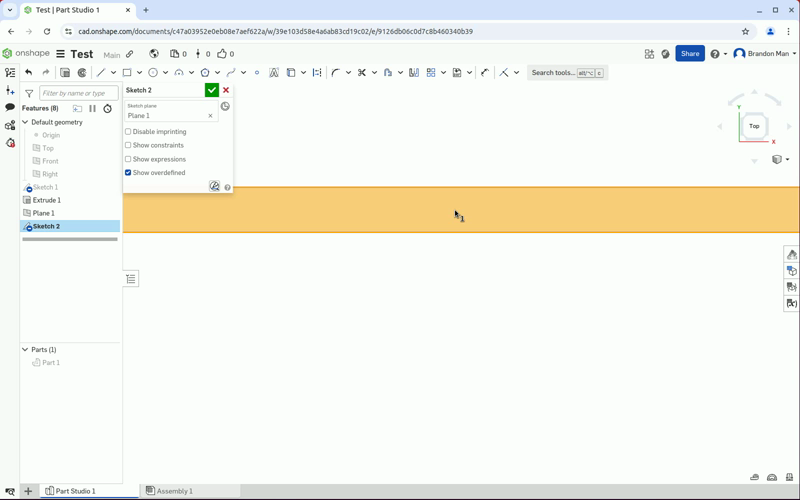
scroll(-6)
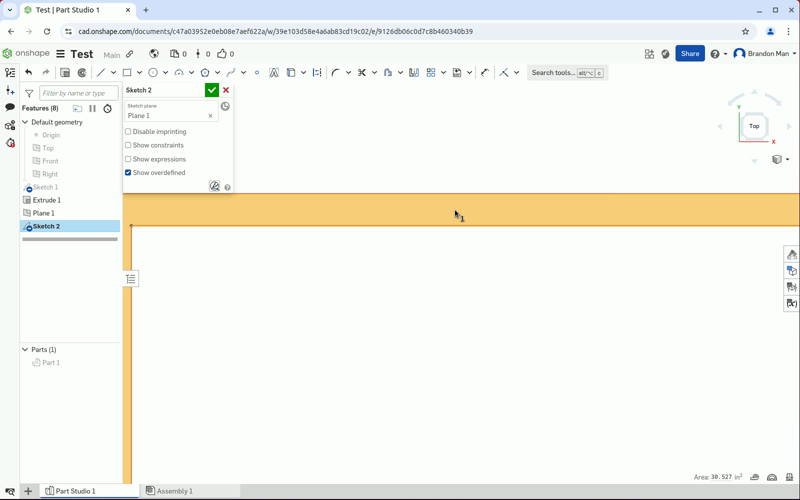
scroll(-6)
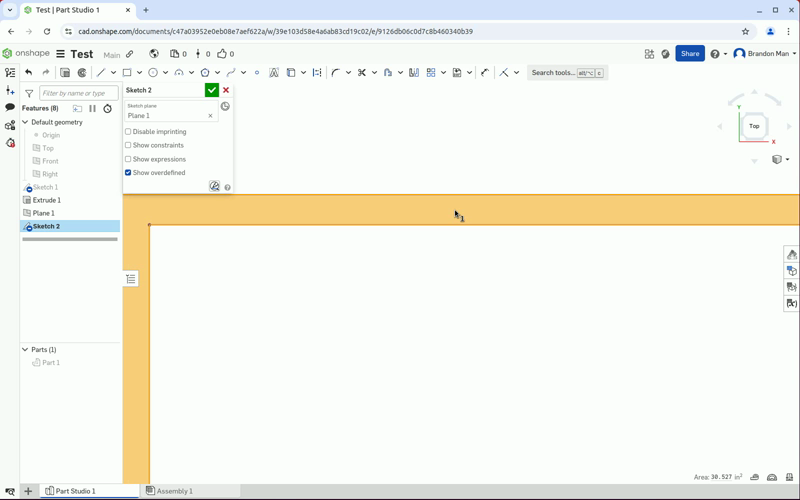
scroll(-6)
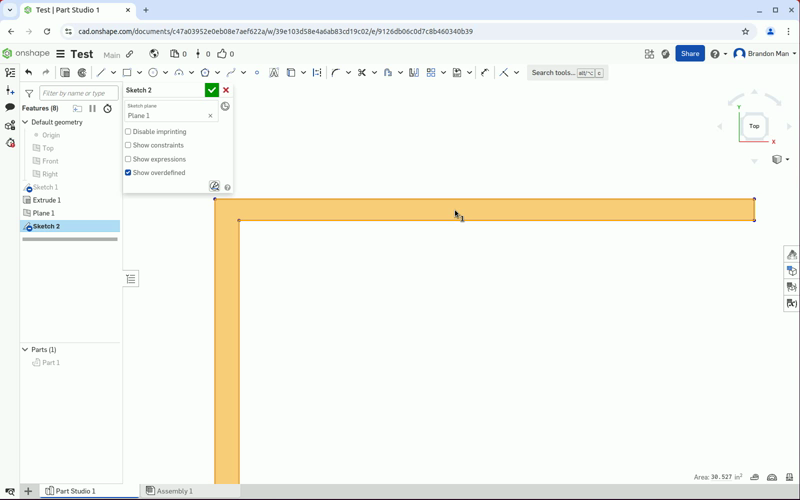
scroll(-6)
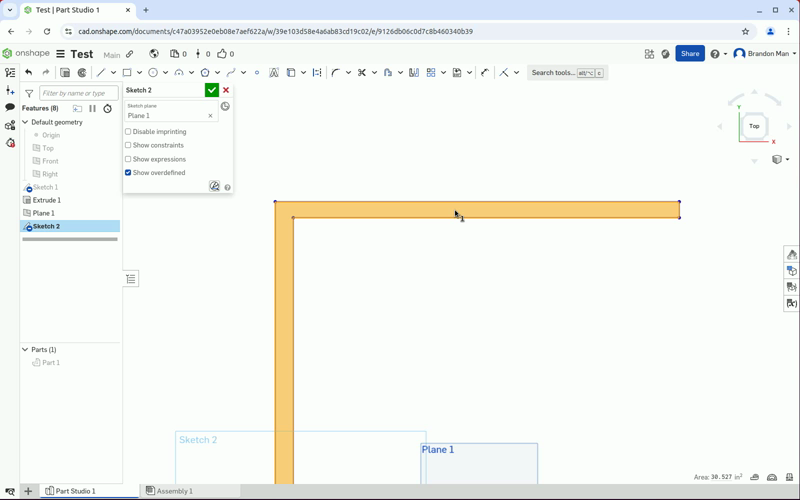
scroll(-6)
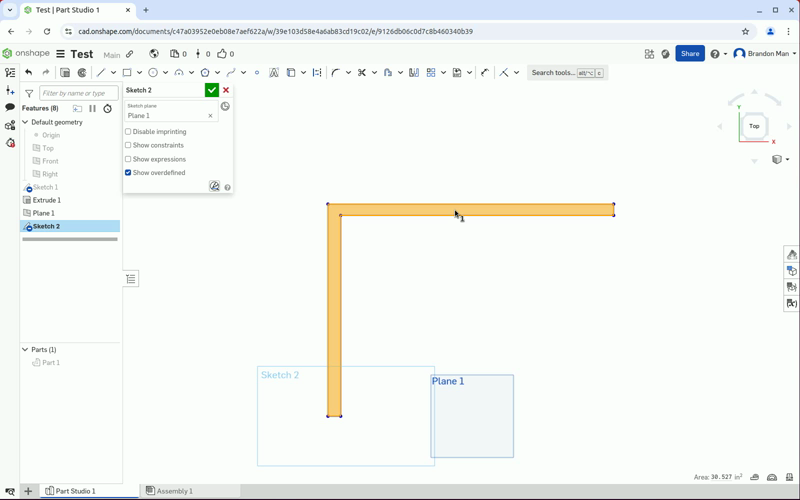
scroll(-6)
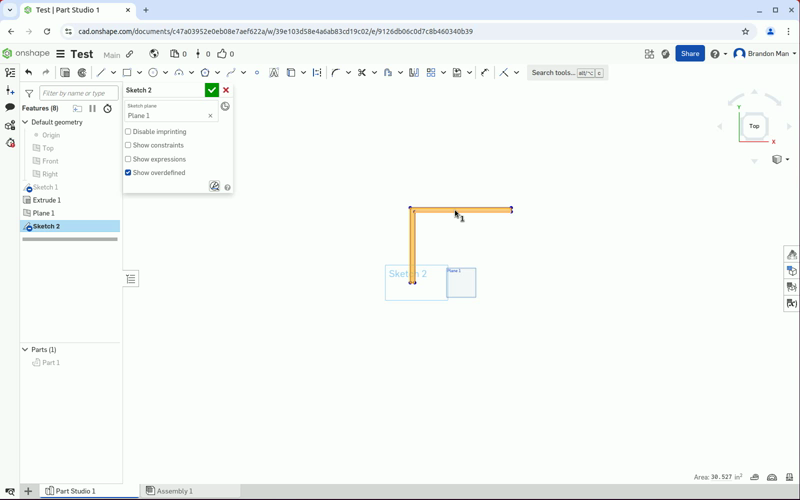
mouse_move(73, 352)
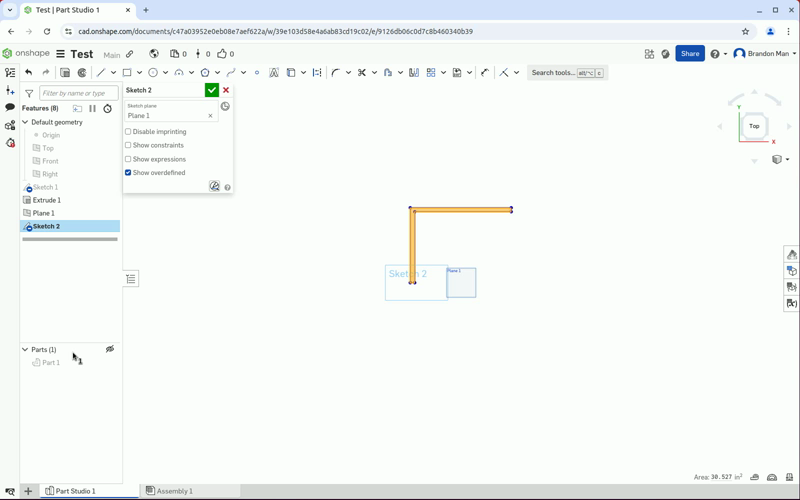
key(shift+y)
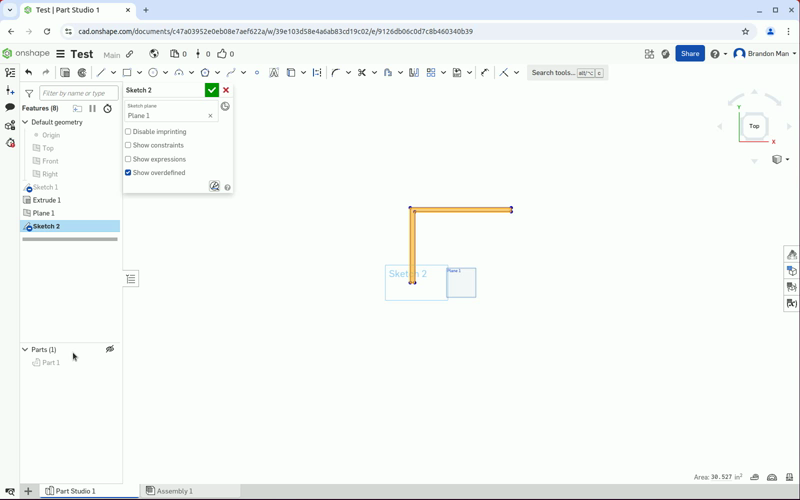
key(shift+e)
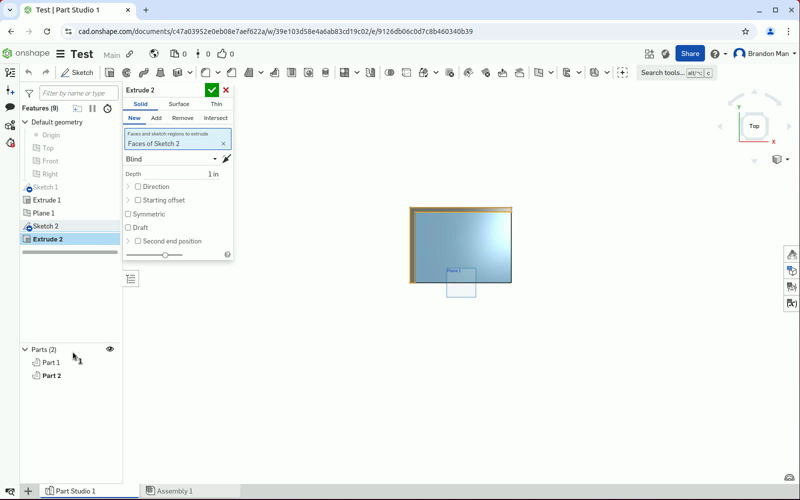
mouse_move(143, 106)
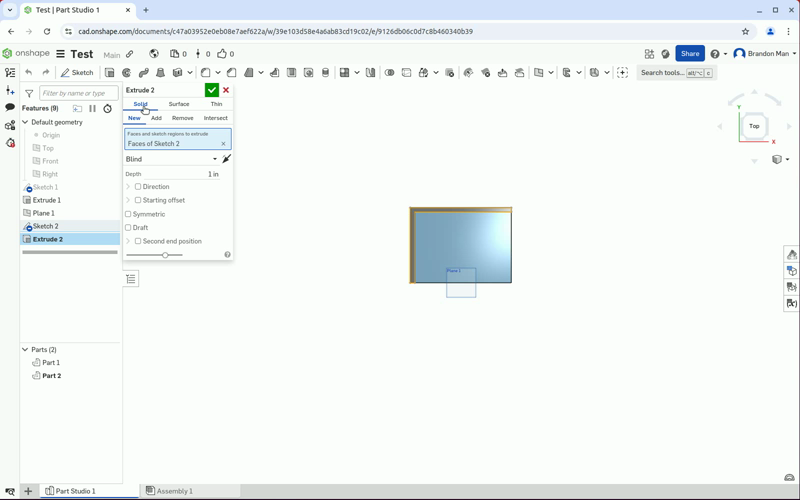
click(143, 106)
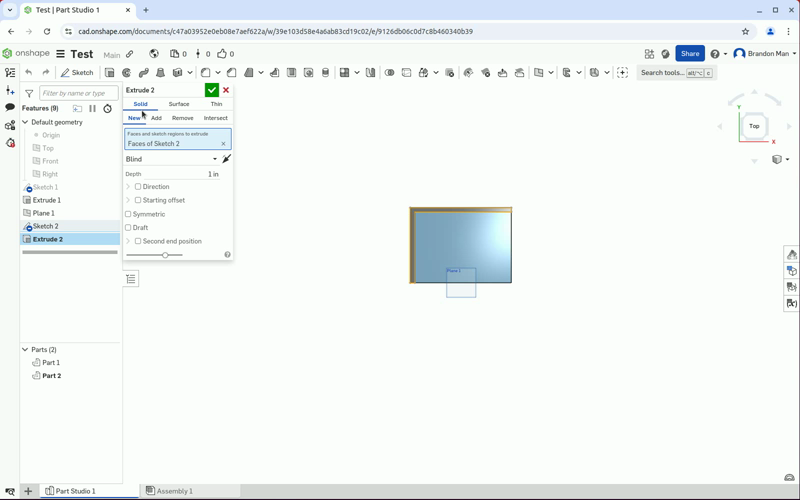
mouse_move(137, 120)
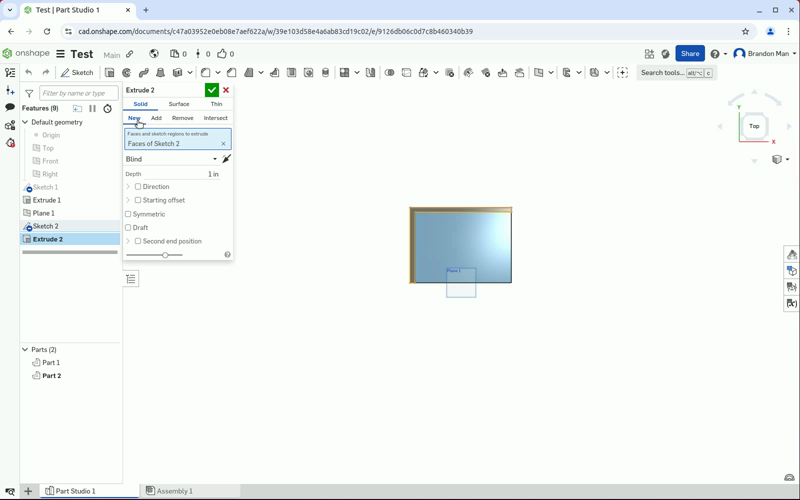
click(137, 120)
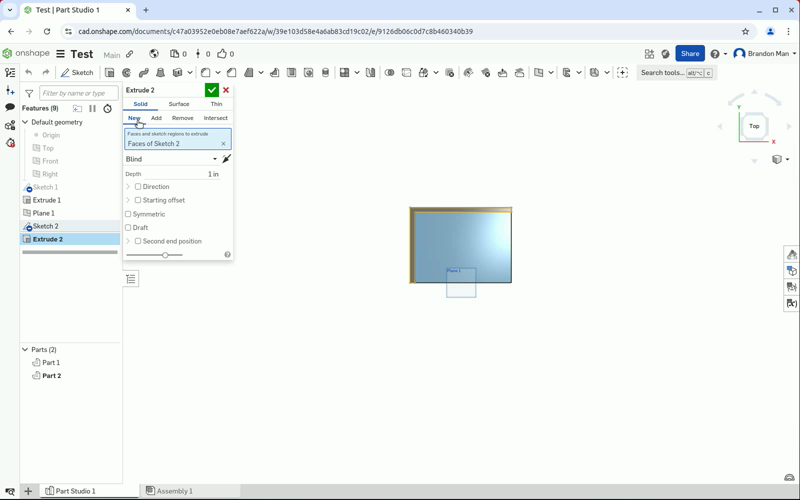
key(tab, 4)
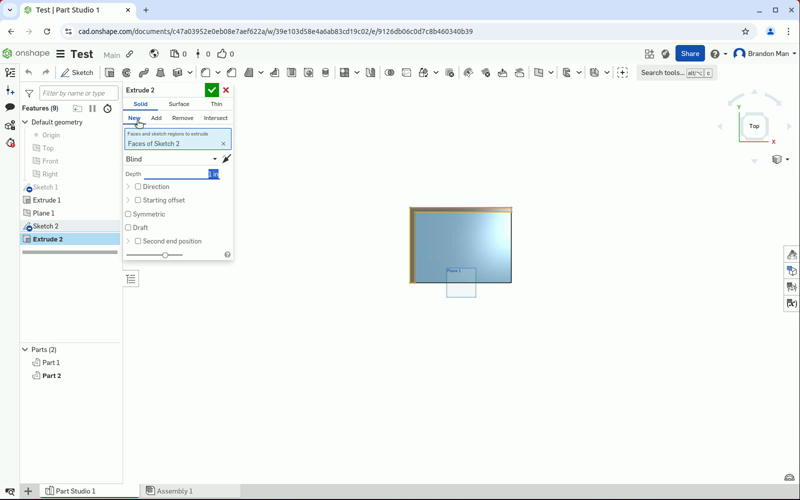
text(22.868)
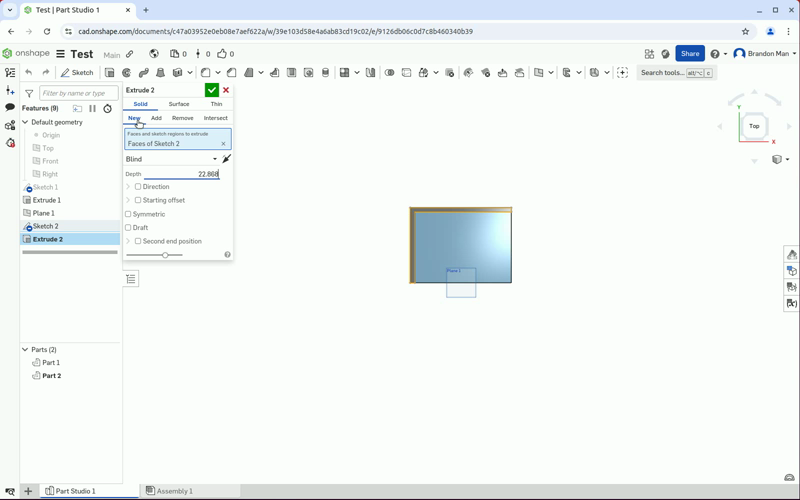
key(enter)
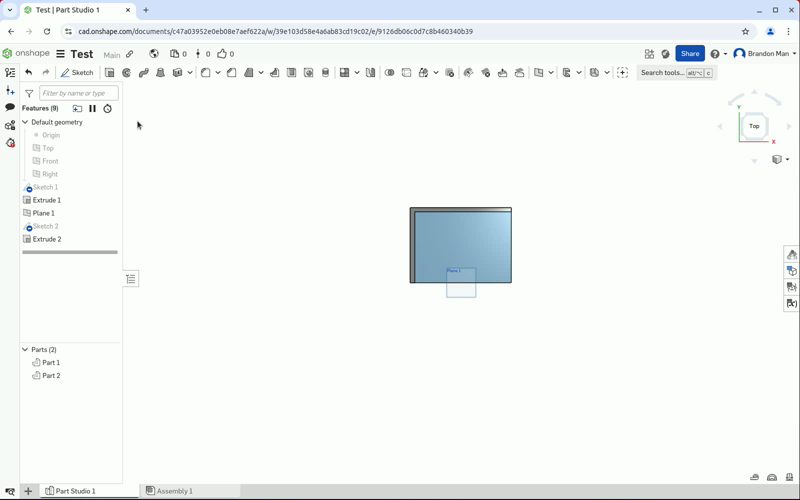
key(shift+h)
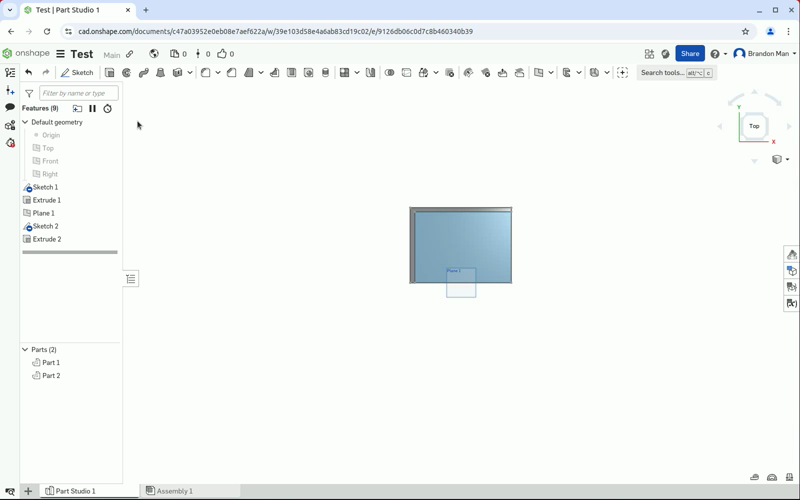
key(shift+h)
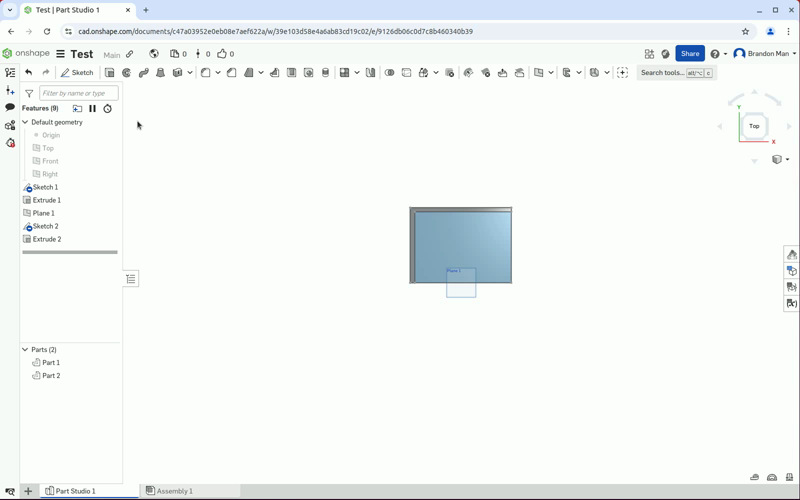
key(shift+7)
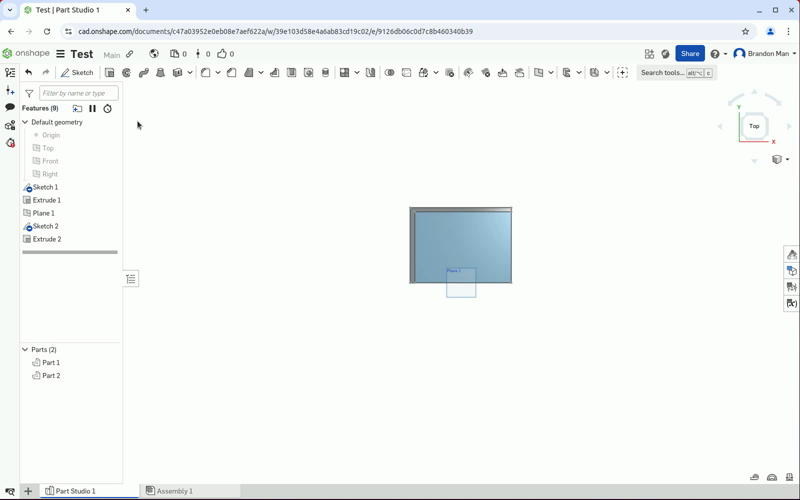
key(up, 3)
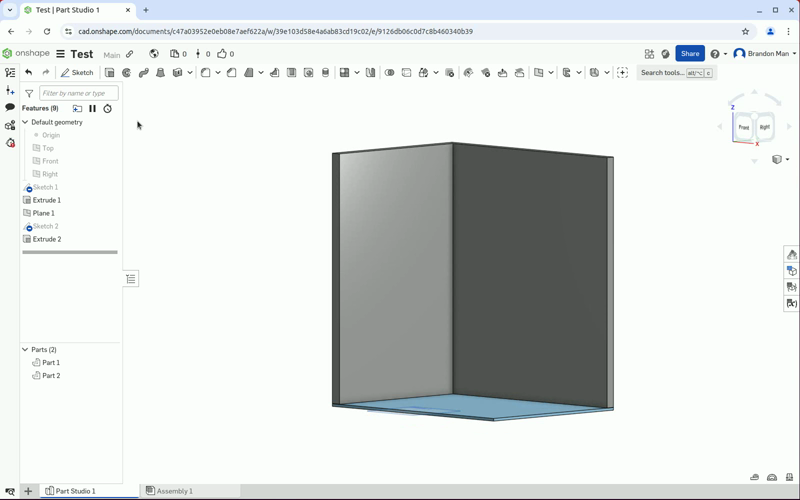
key(left, 3)
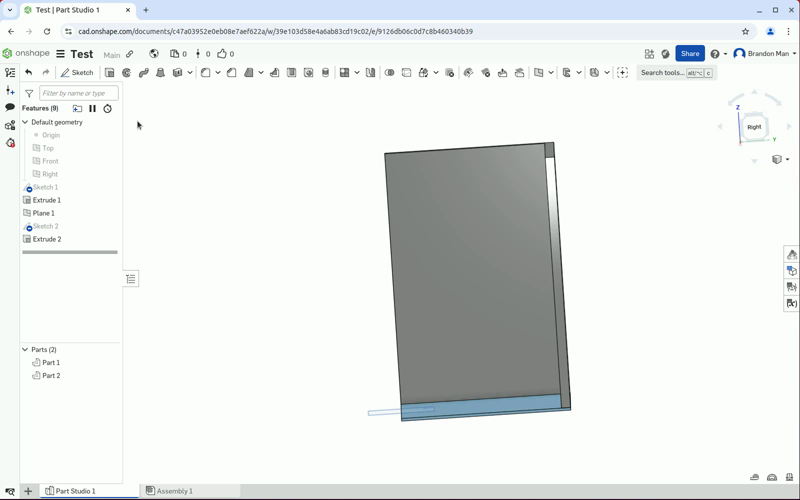
key(right, 3)
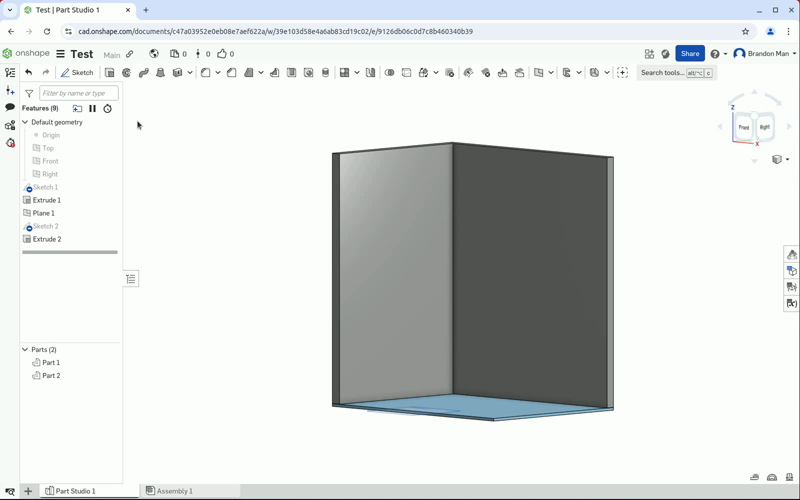
key(down, 3)
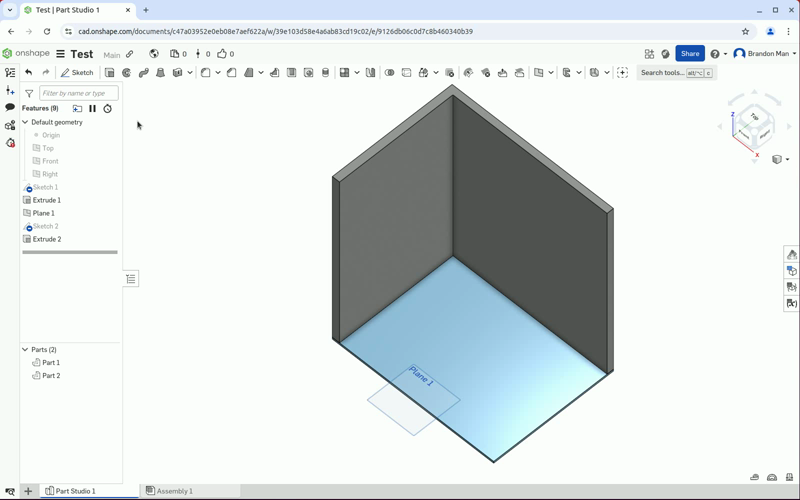
mouse_move(73, 189)
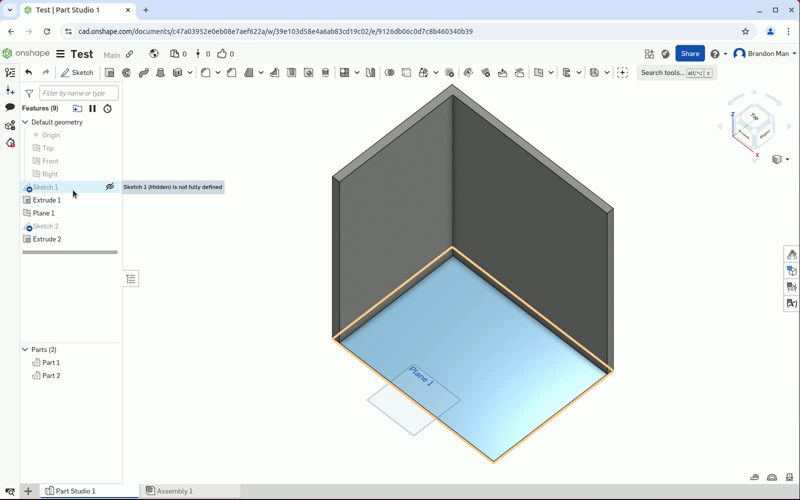
click(73, 189)